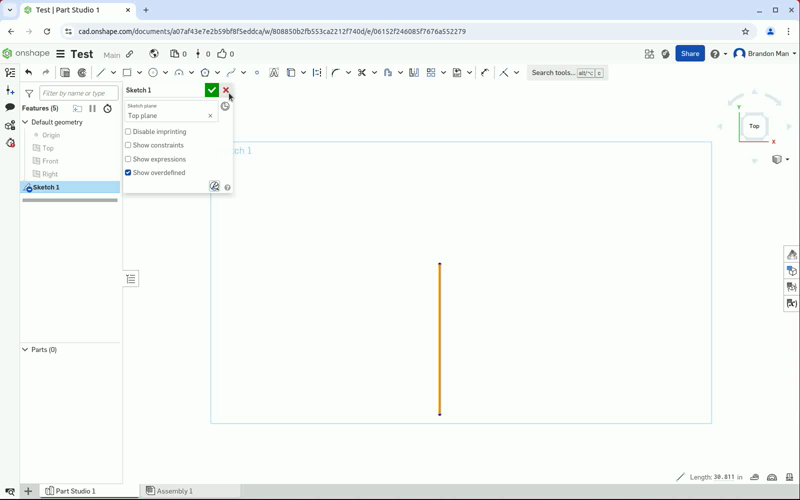
key(shift+h)
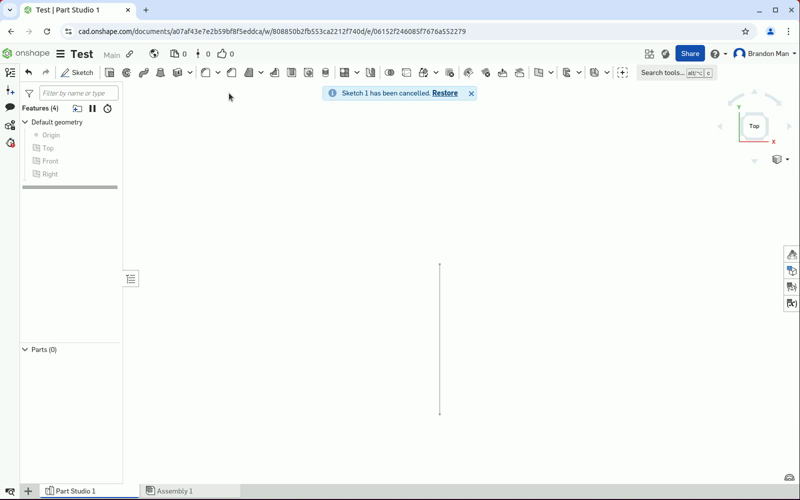
mouse_move(73, 352)
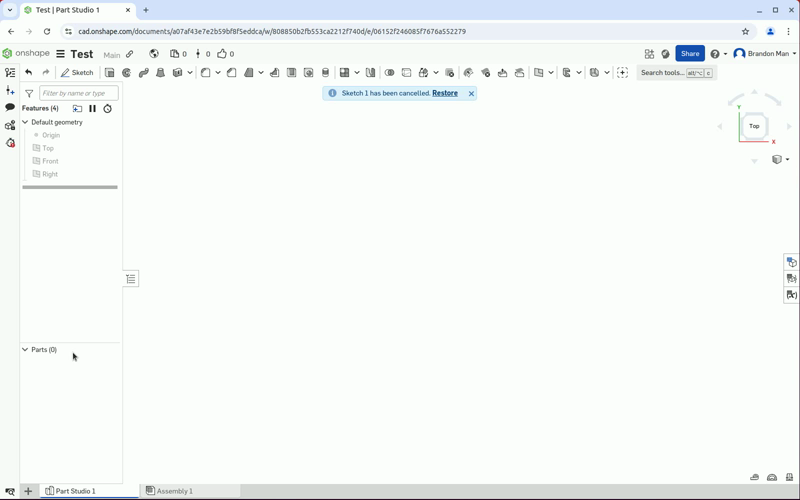
key(y)
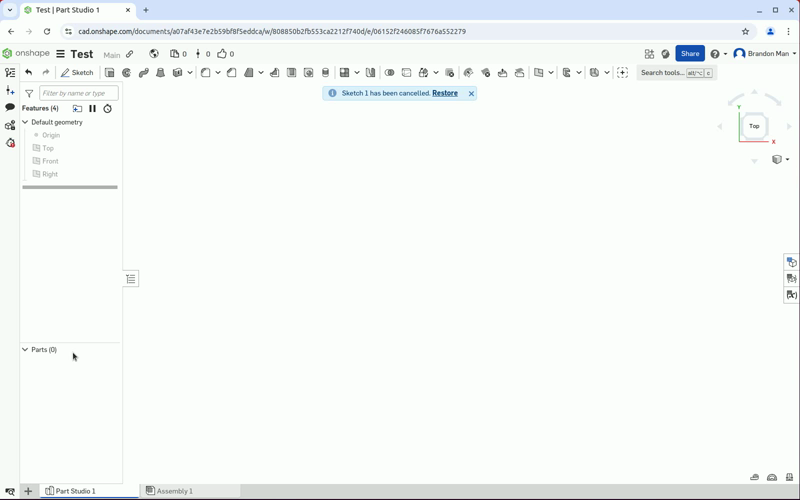
key(shift+p)
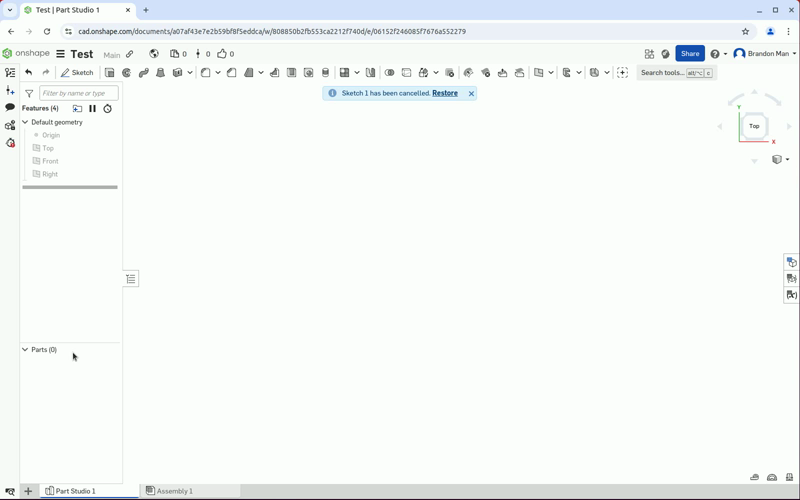
key(space)
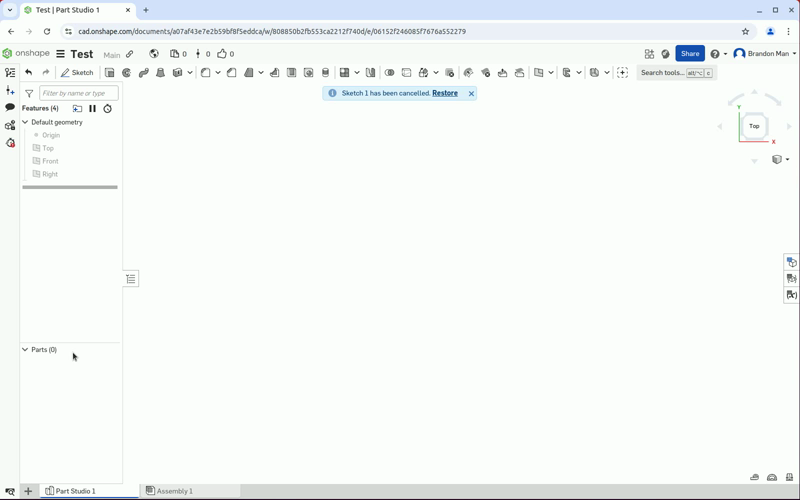
key_down(shift)
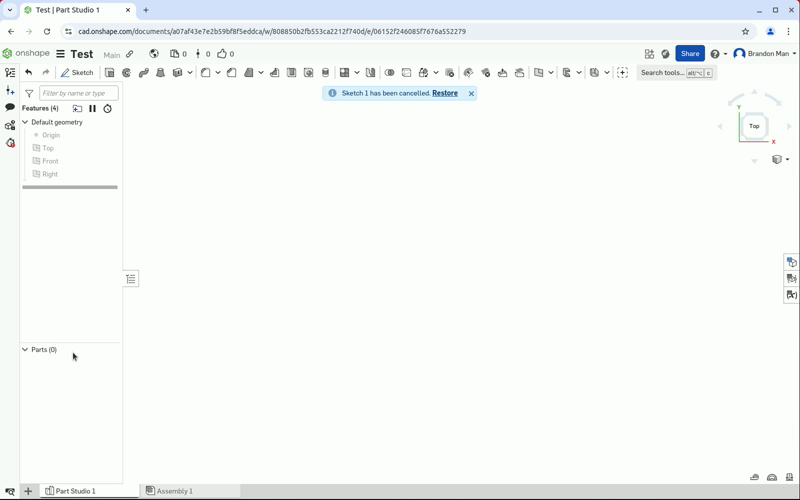
key(up)
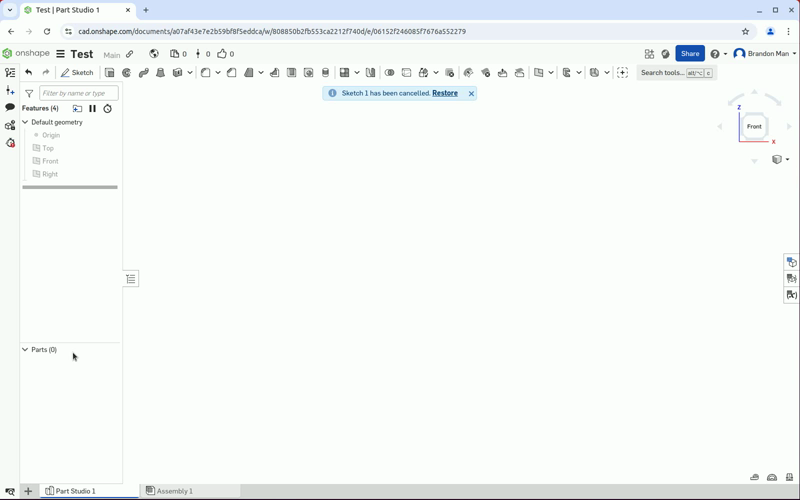
key_up(shift)
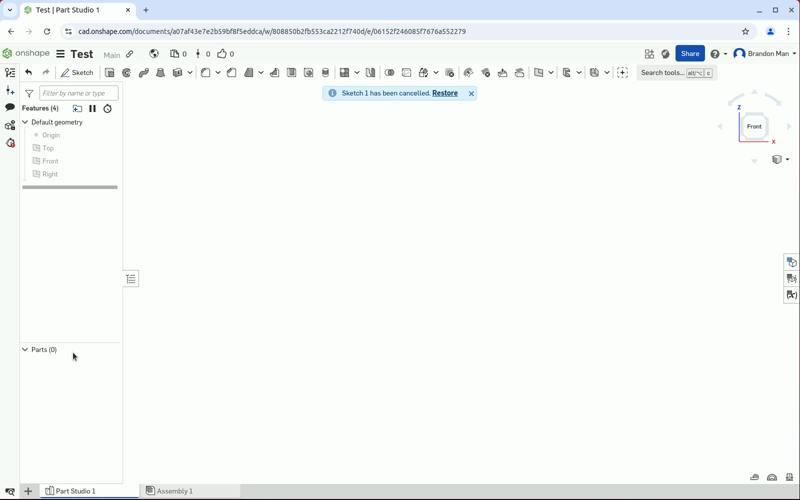
mouse_move(73, 352)
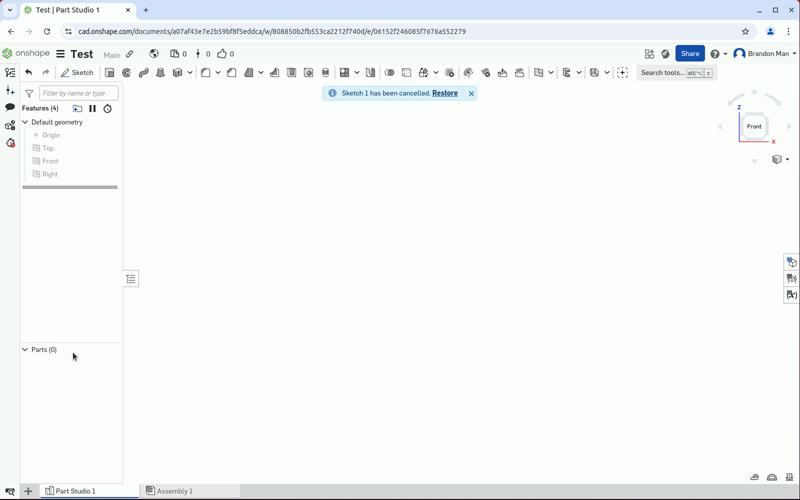
key(shift+y)
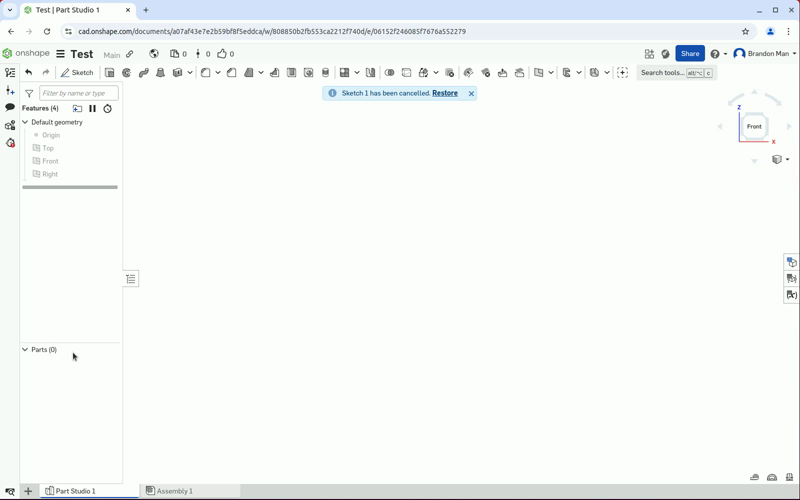
key(shift+s)
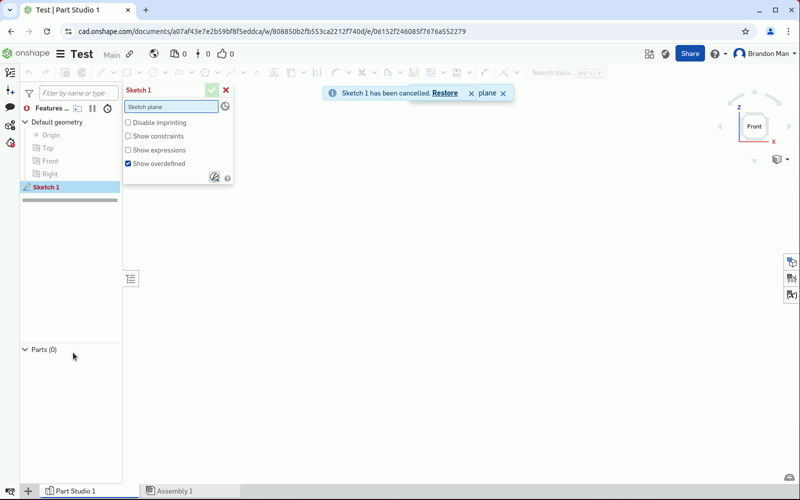
mouse_move(73, 163)
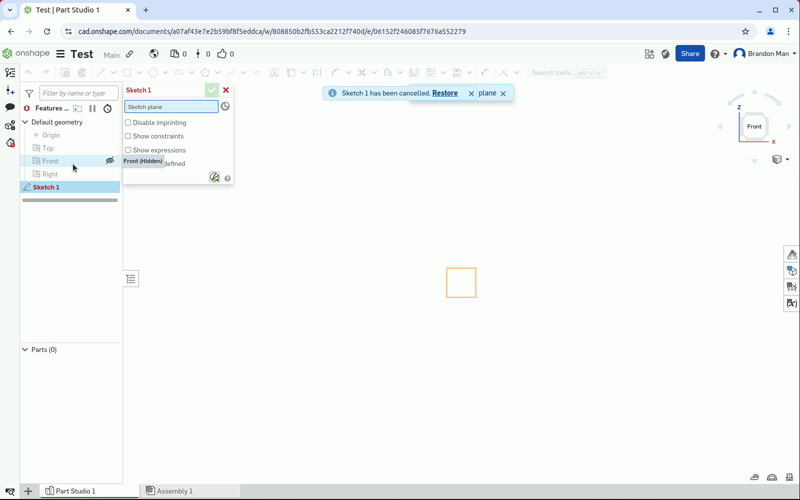
click(73, 163)
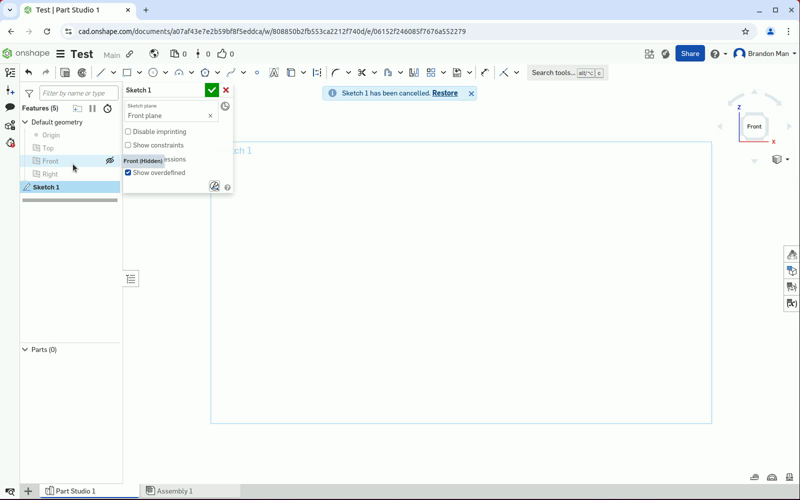
mouse_move(73, 352)
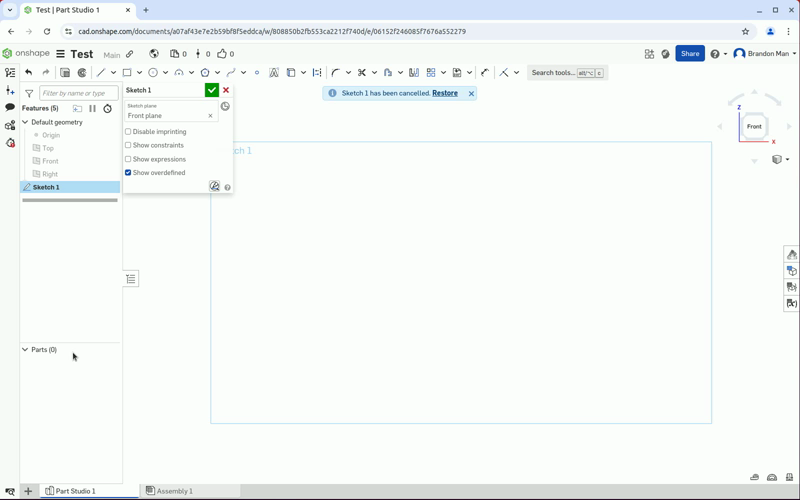
key(y)
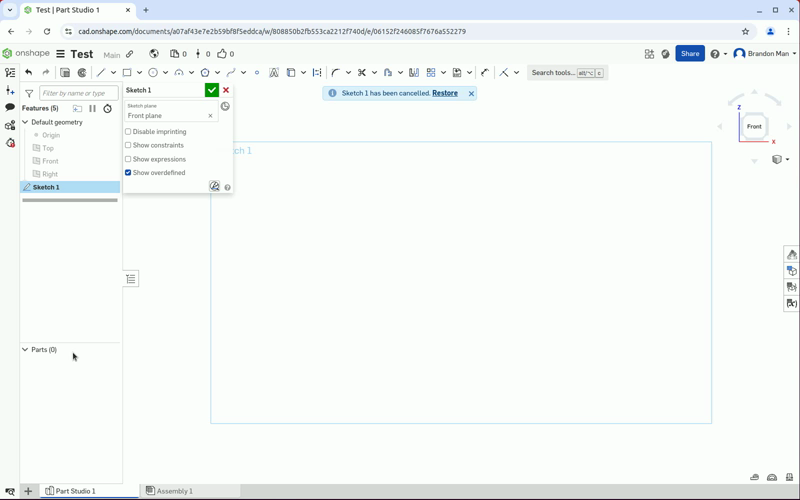
key(l)
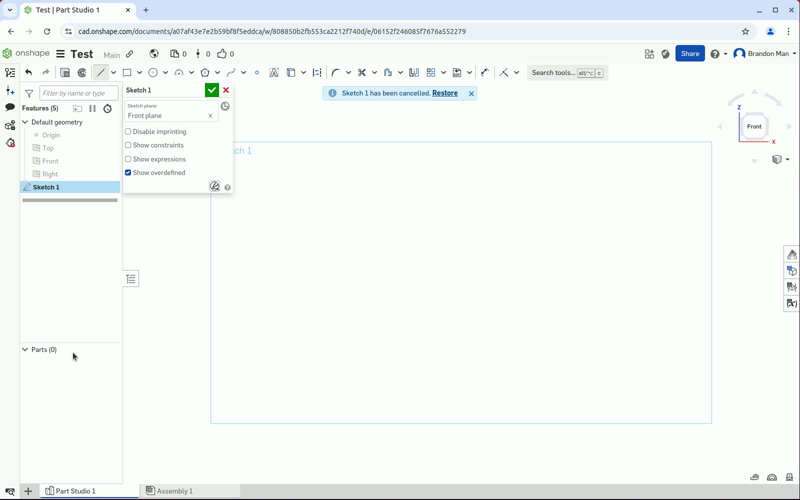
key_down(shift)
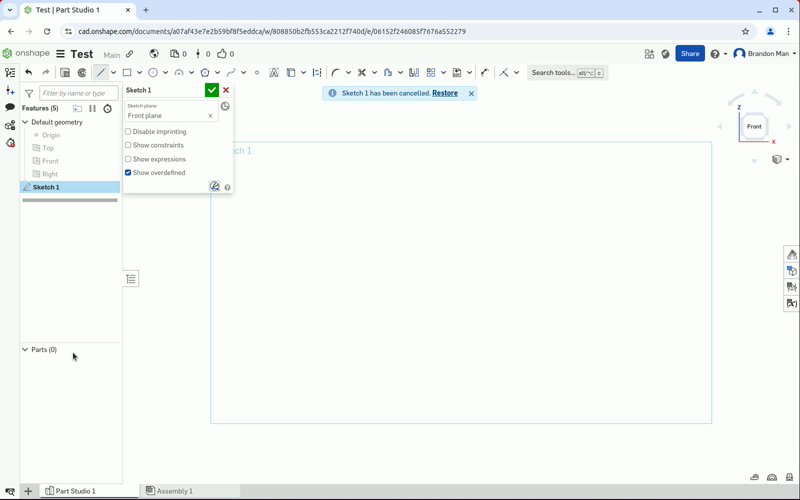
mouse_move(348, 282)
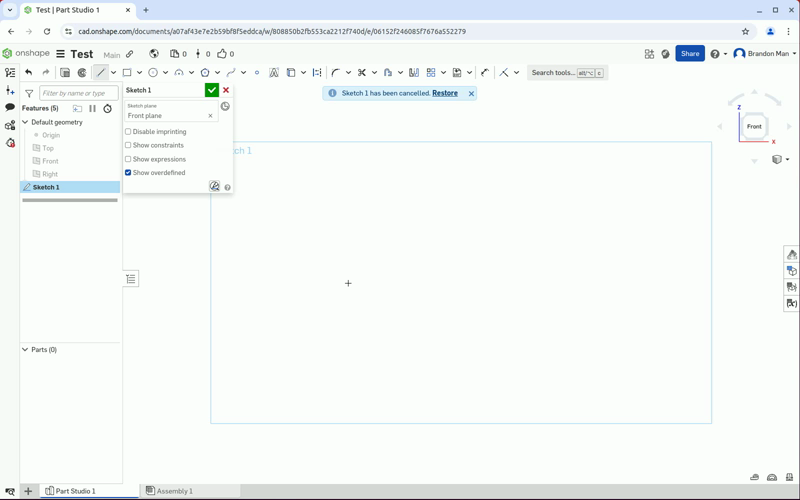
click(348, 282)
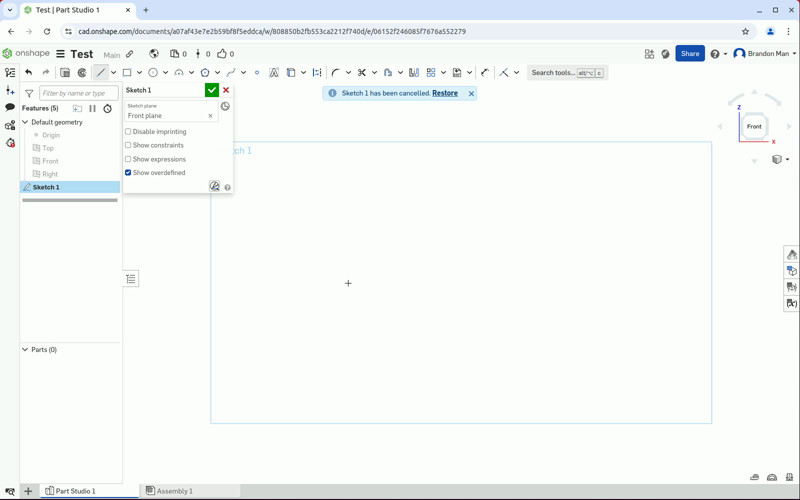
key_up(shift)
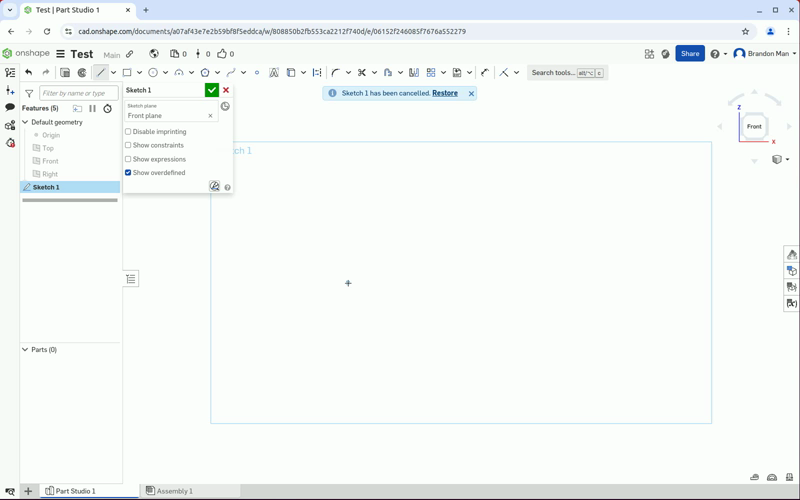
key_down(shift)
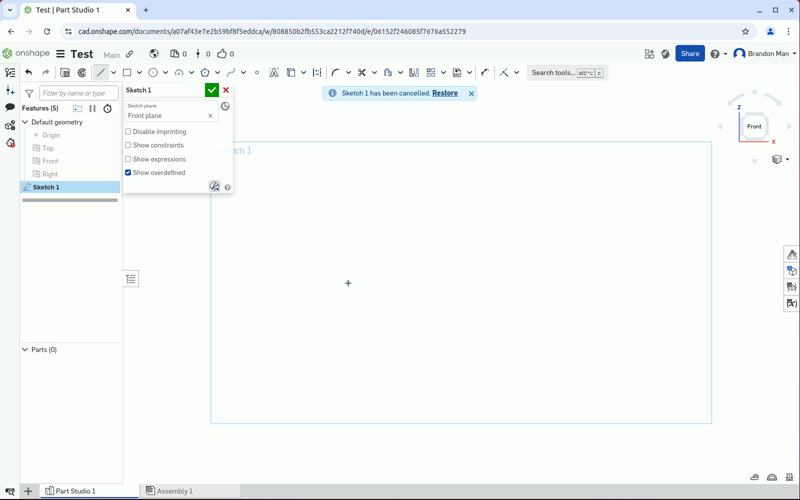
mouse_move(460, 282)
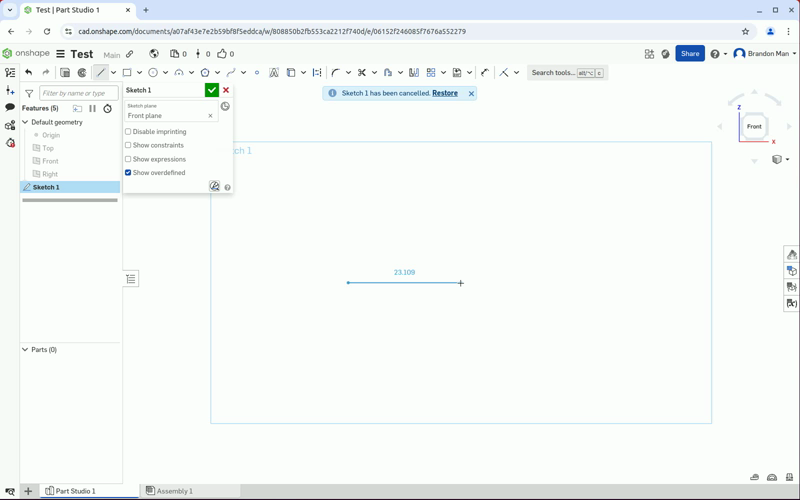
click(460, 282)
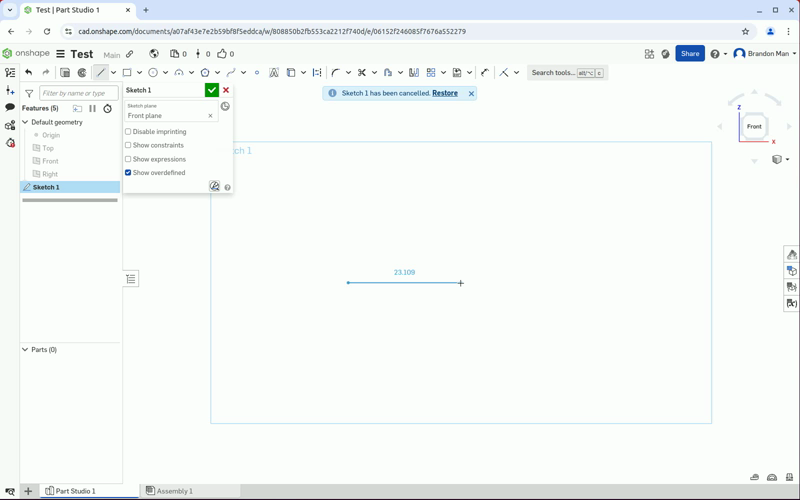
key_up(shift)
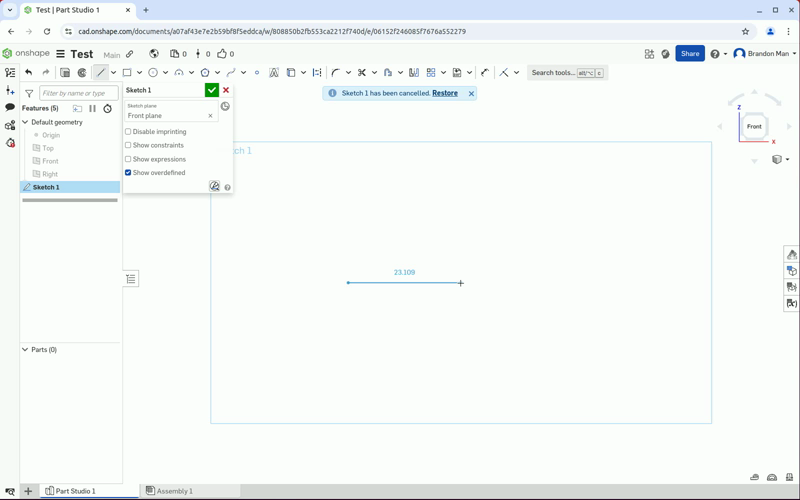
key_down(shift)
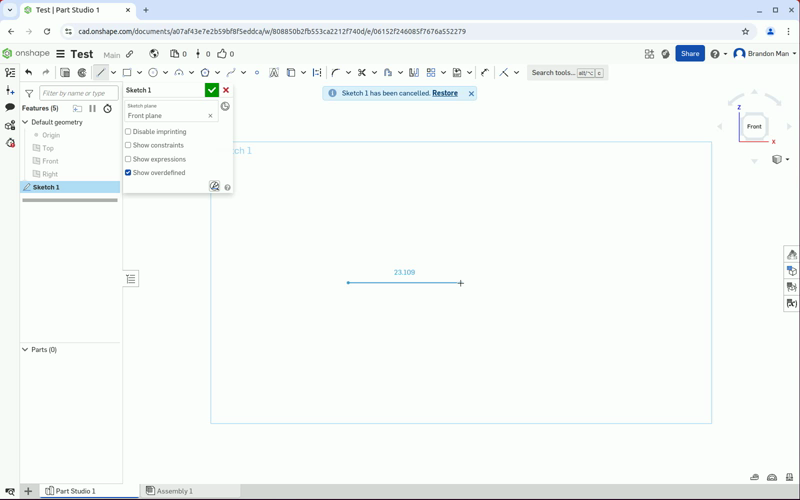
mouse_move(460, 170)
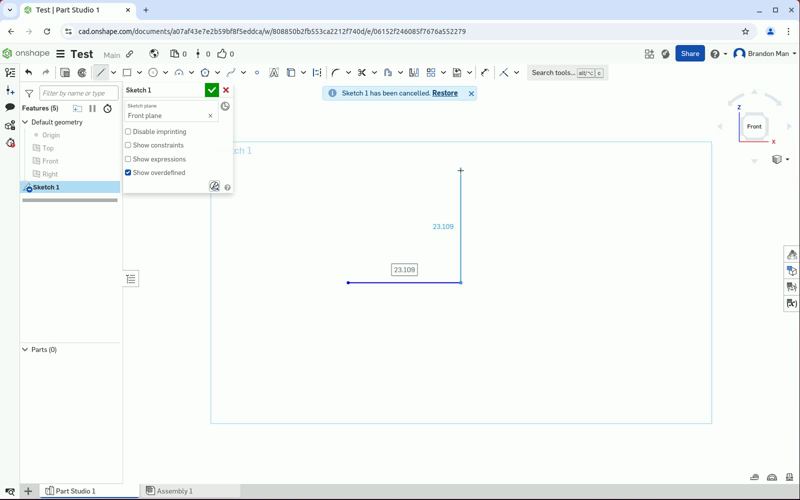
click(460, 170)
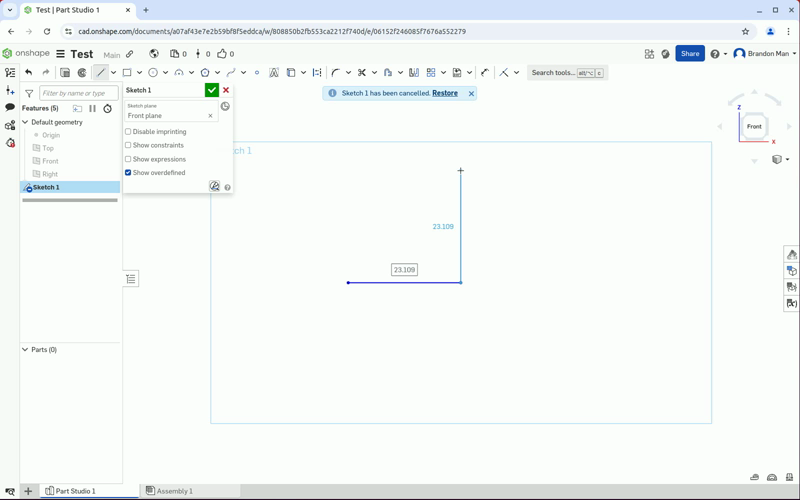
key_up(shift)
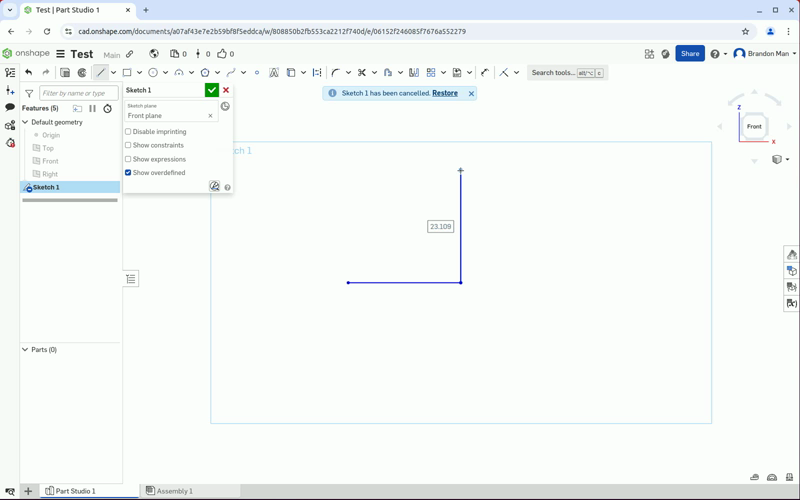
key_down(shift)
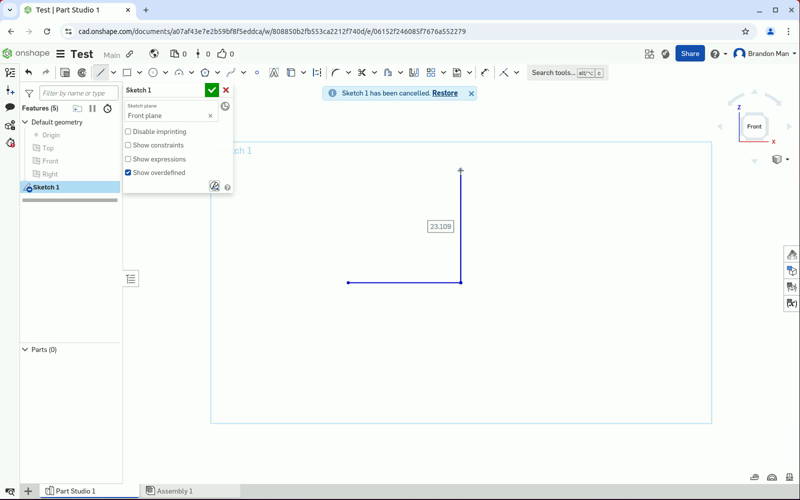
mouse_move(348, 170)
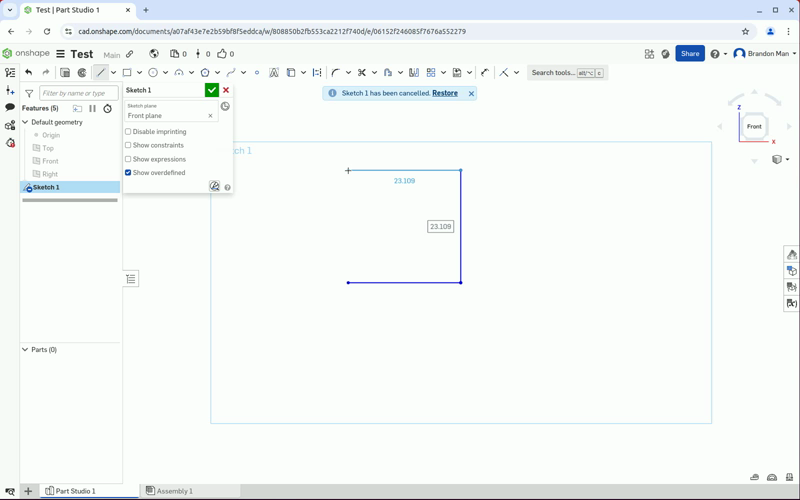
click(348, 170)
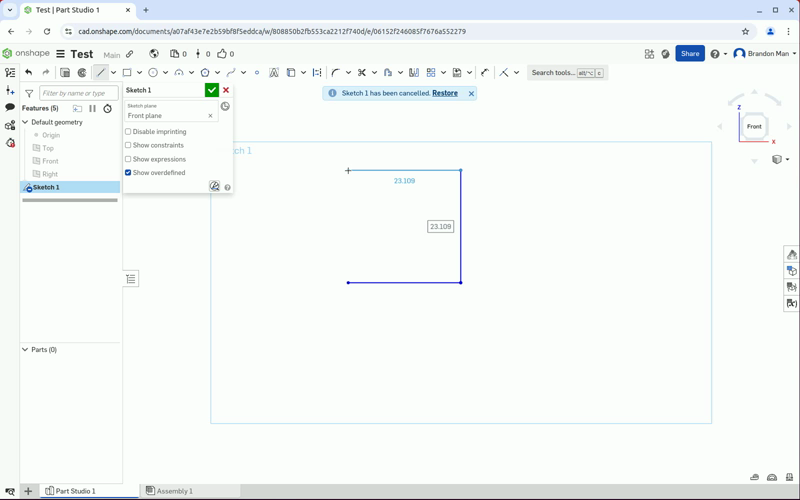
key_up(shift)
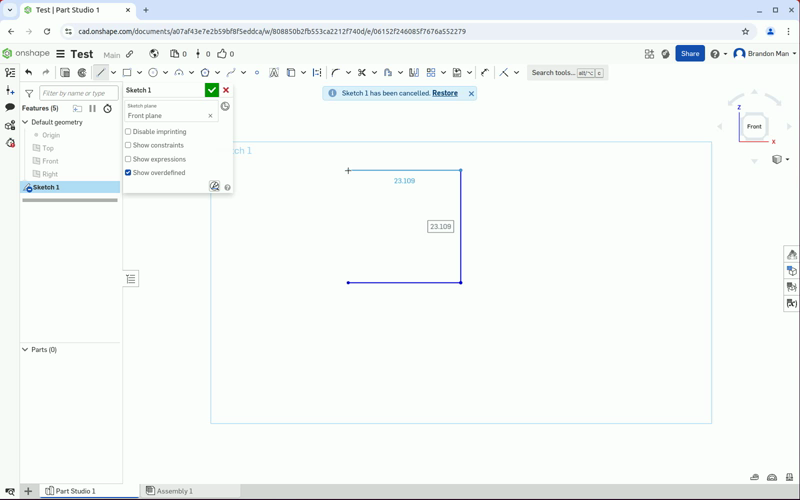
key_down(shift)
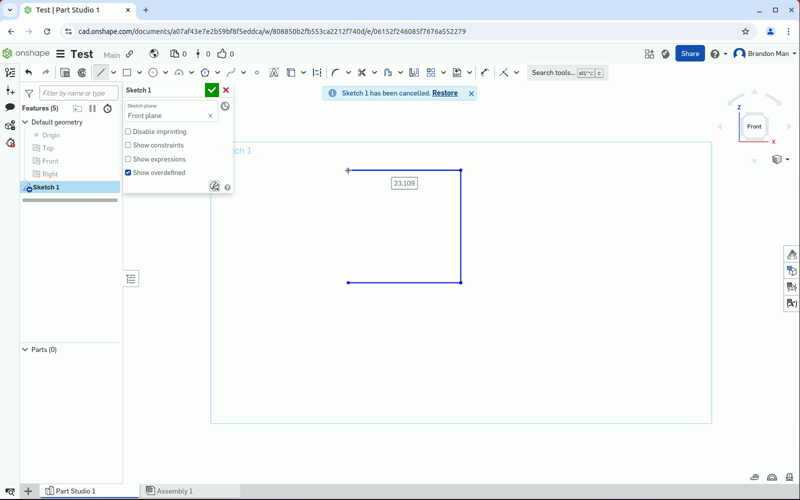
mouse_move(348, 282)
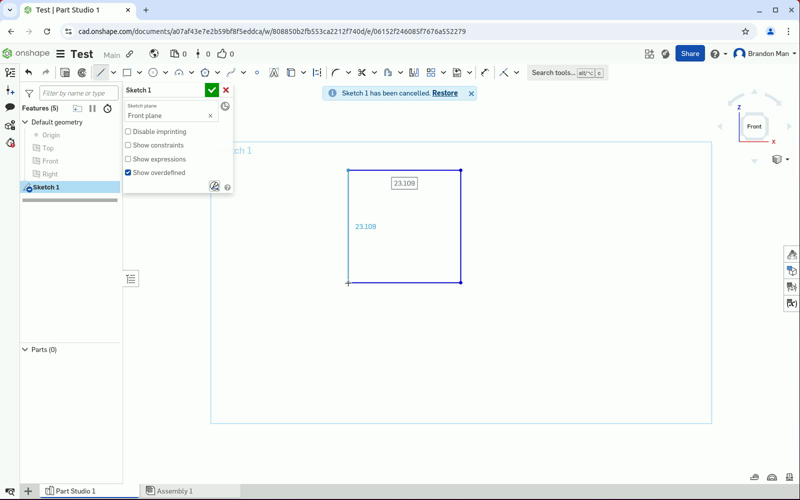
key_up(shift)
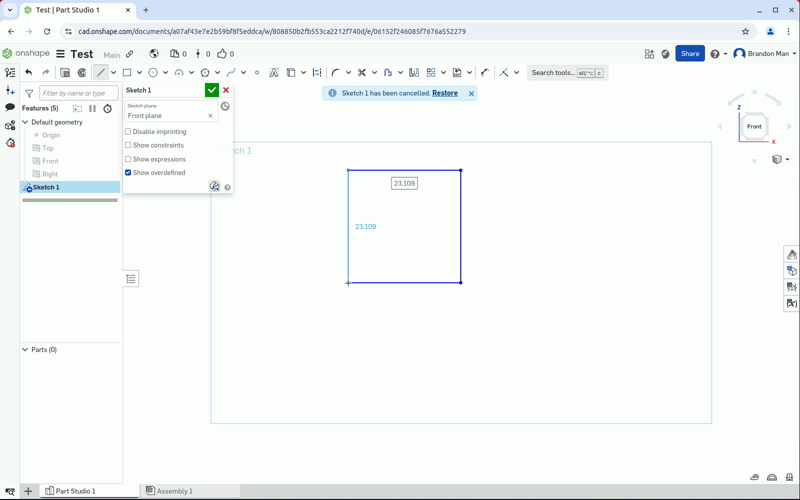
click(348, 282)
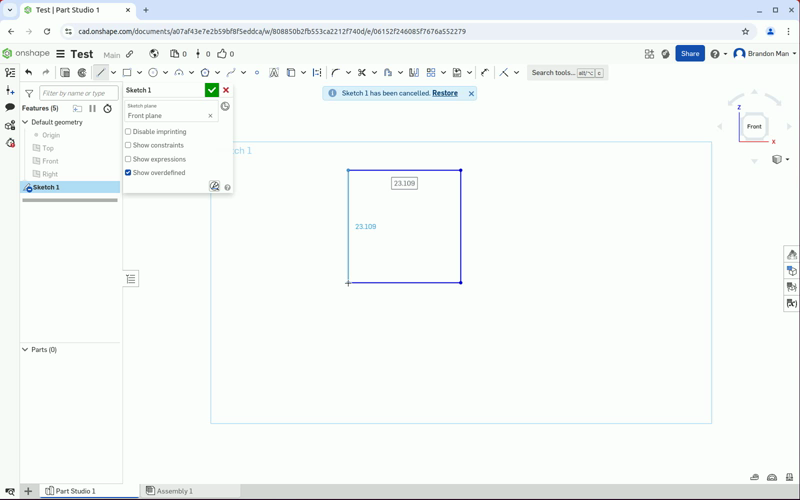
key(esc)
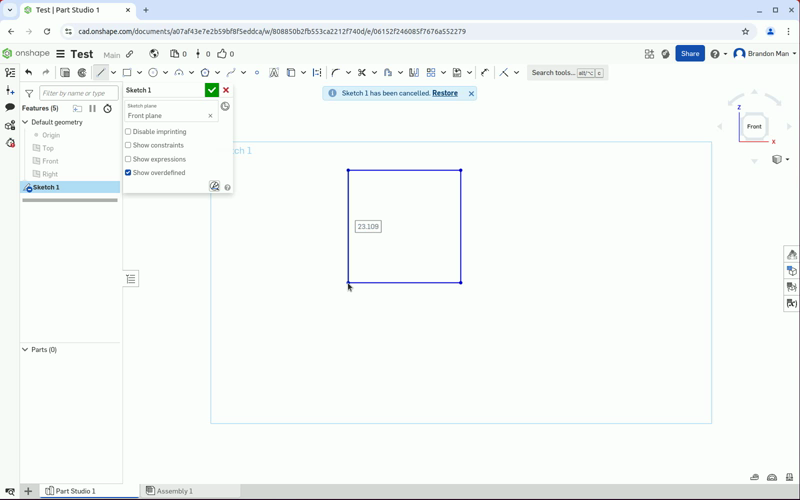
mouse_move(364, 218)
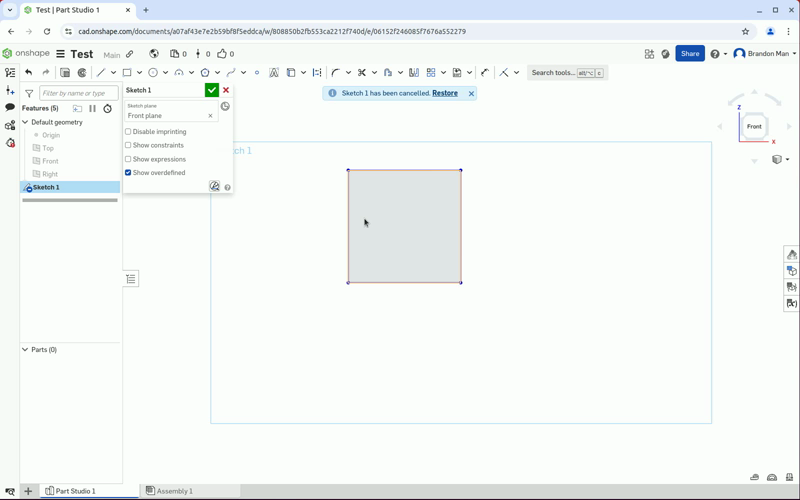
click(364, 218)
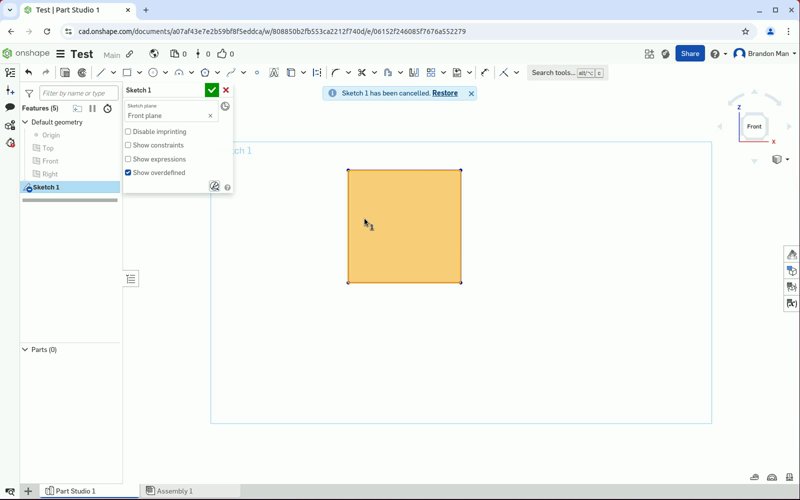
mouse_move(73, 352)
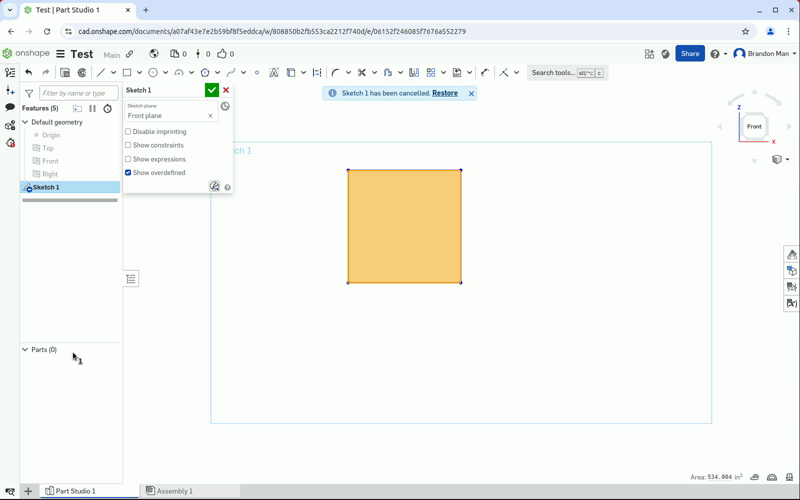
key(shift+y)
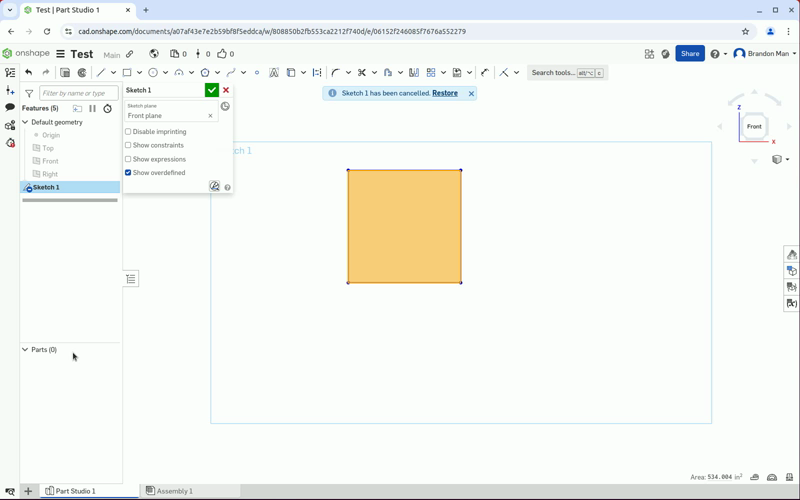
key(shift+e)
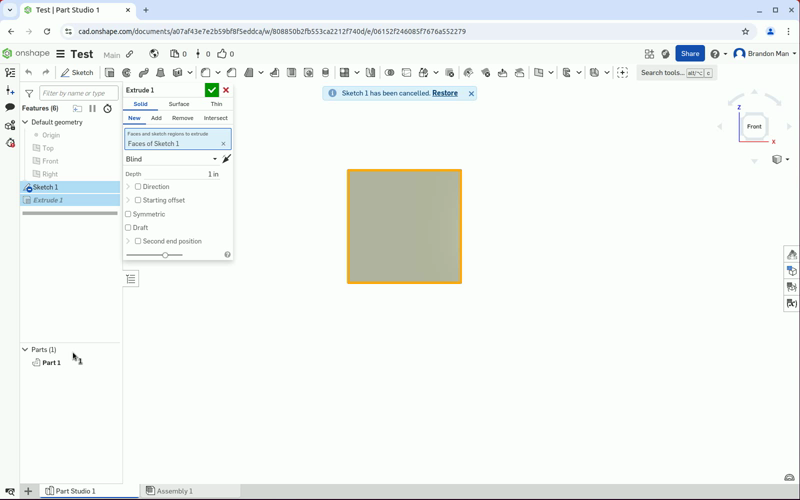
mouse_move(143, 106)
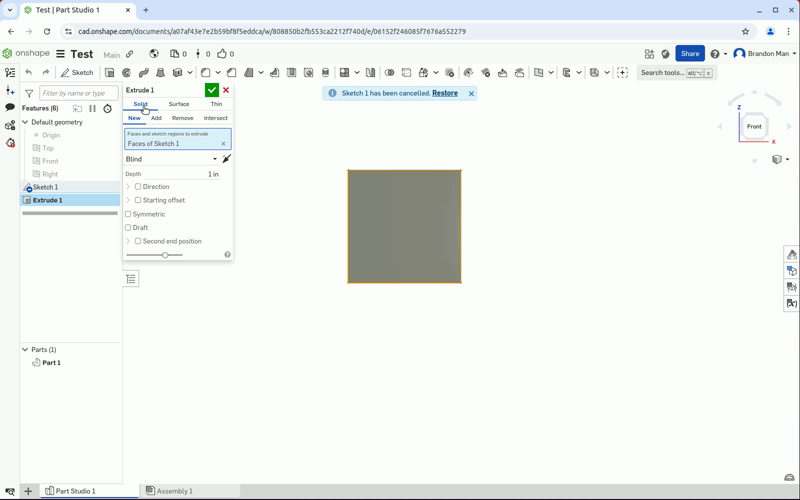
click(143, 106)
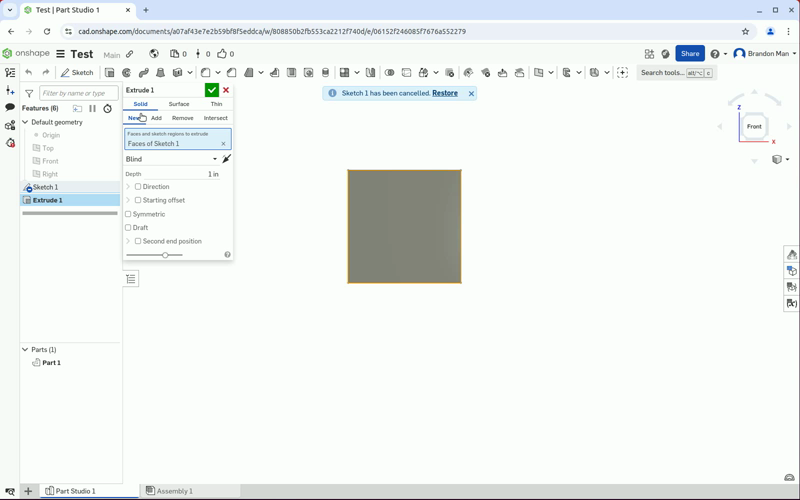
mouse_move(137, 120)
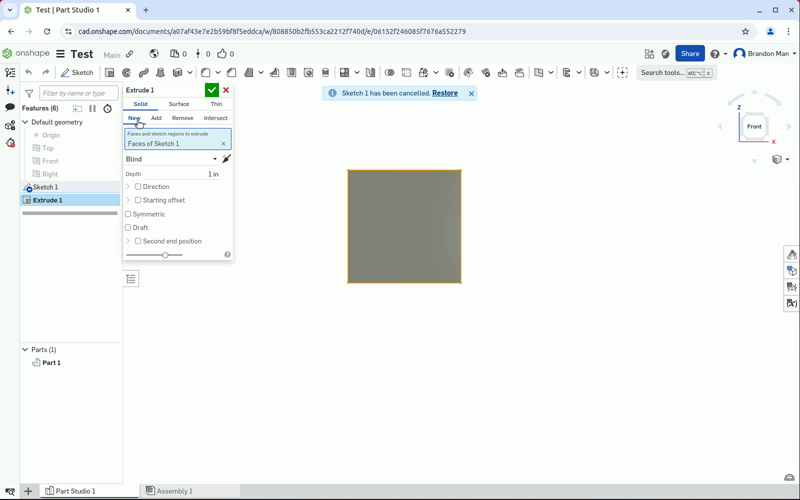
click(137, 120)
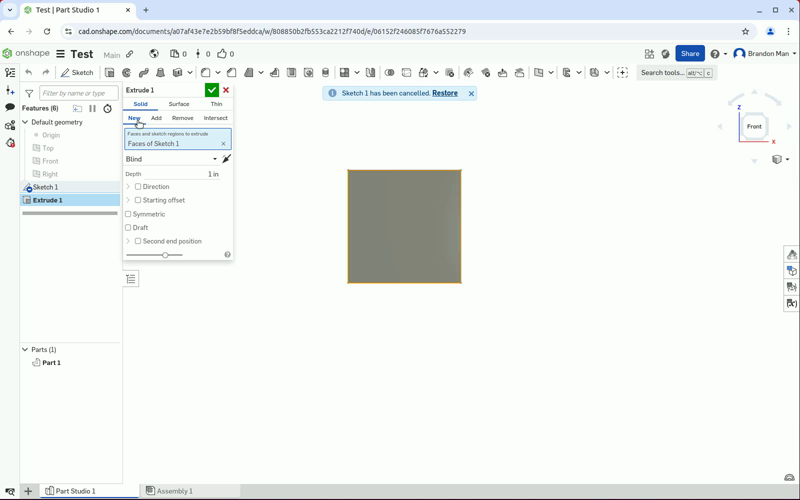
key(tab, 4)
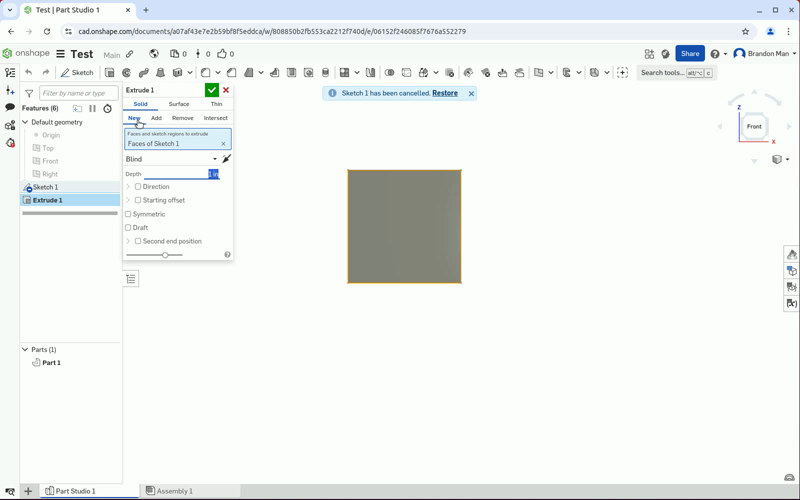
text(23.108)
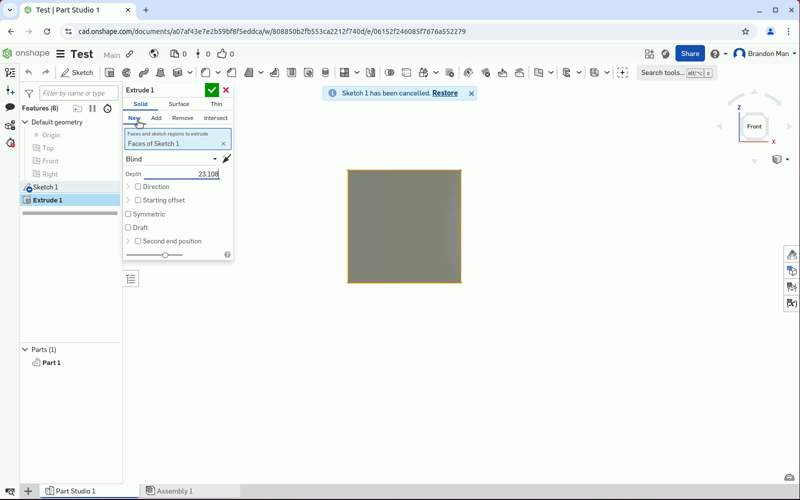
key(enter)
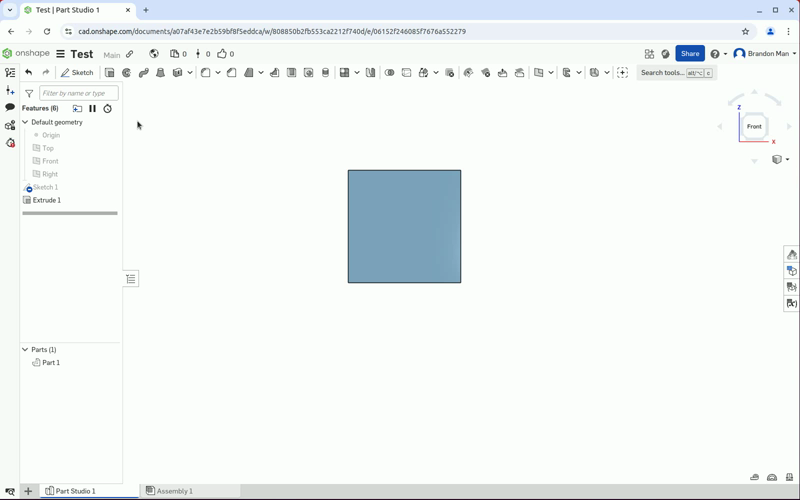
key(shift+h)
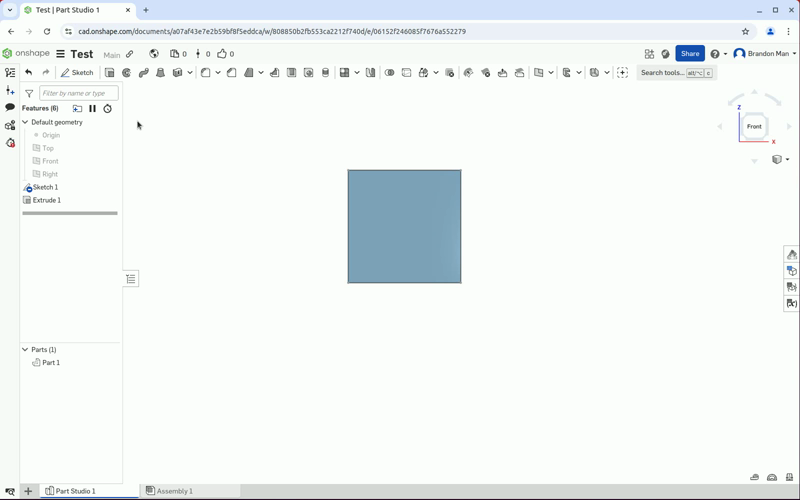
key(shift+h)
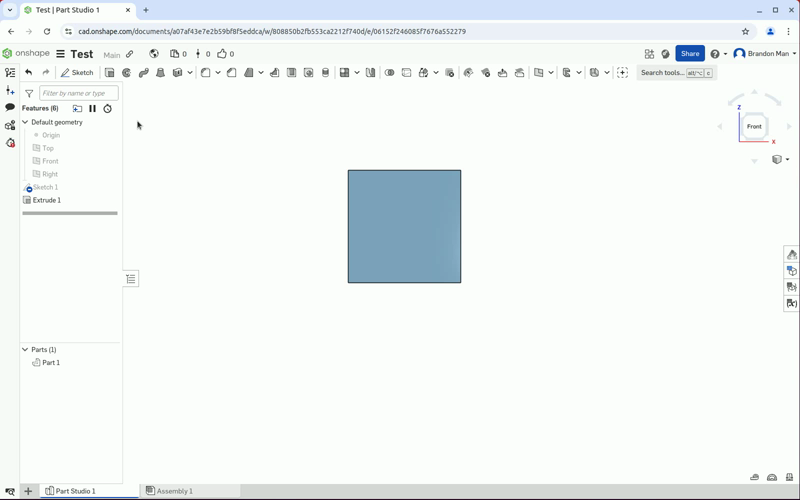
mouse_move(73, 189)
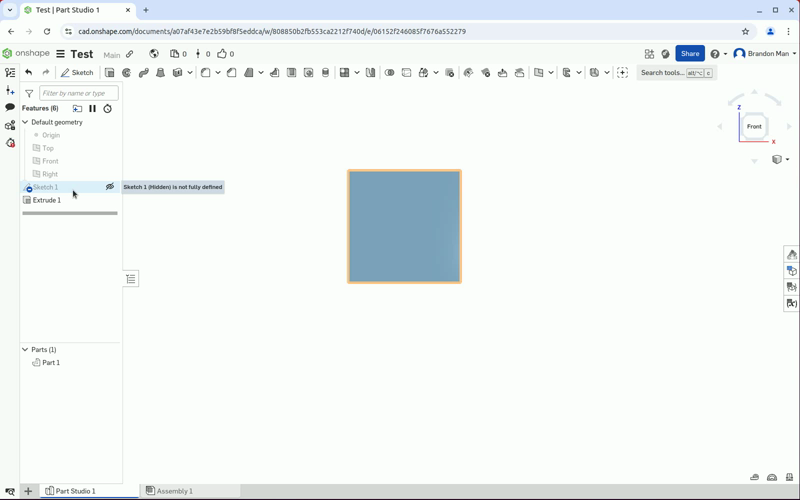
click(73, 189)
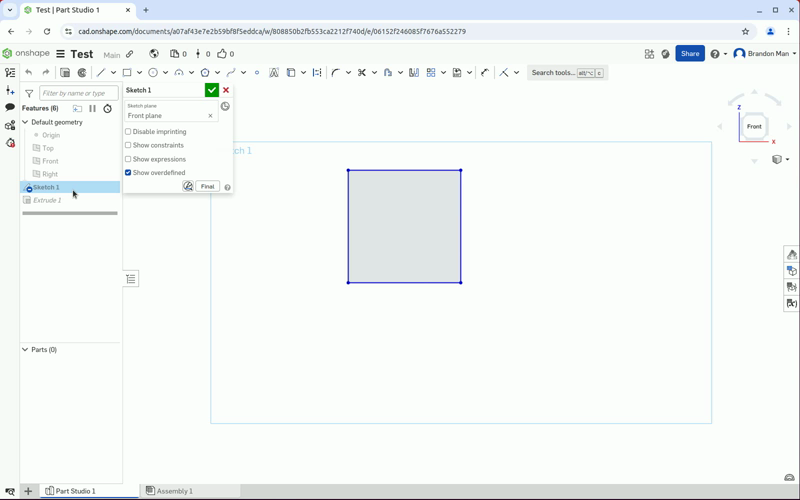
mouse_move(229, 92)
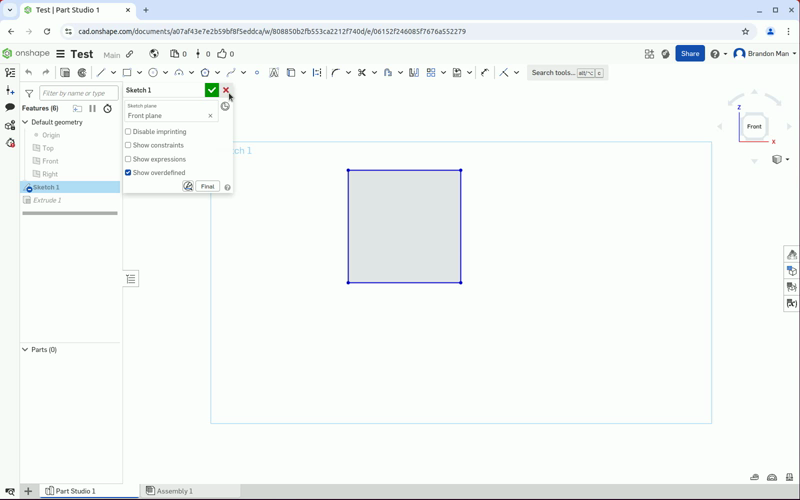
click(229, 92)
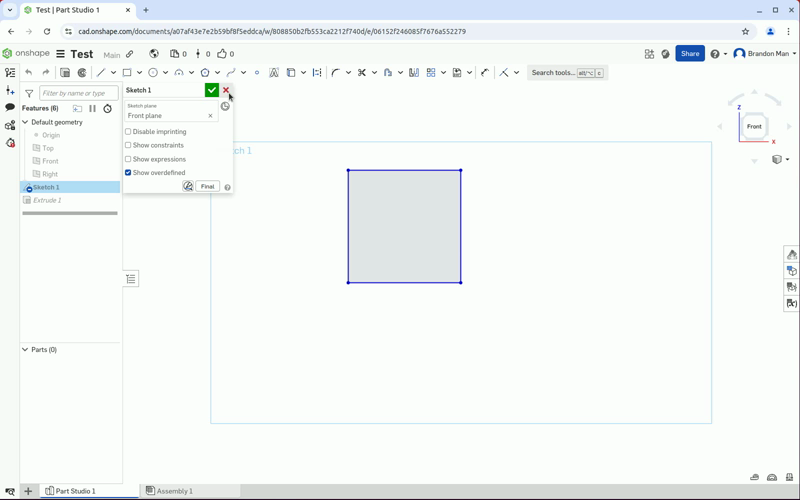
key(shift+s)
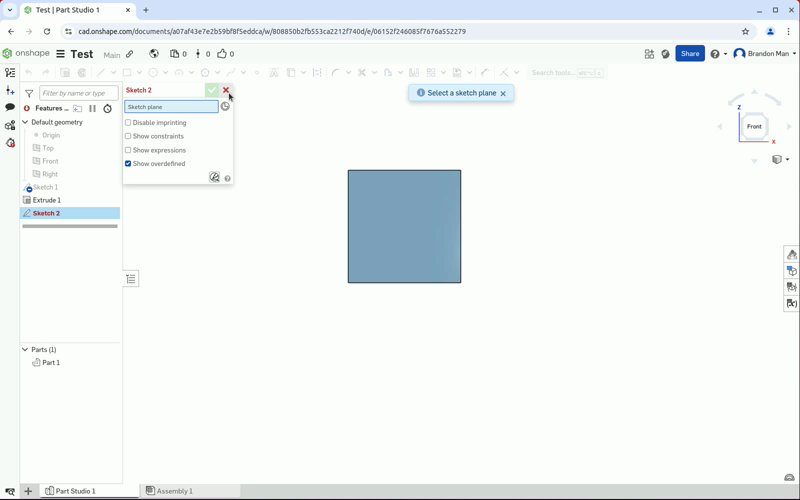
mouse_move(73, 163)
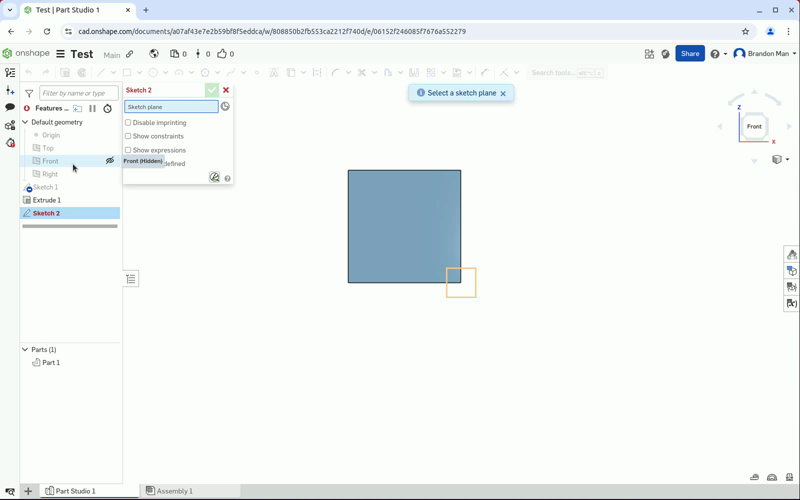
click(73, 163)
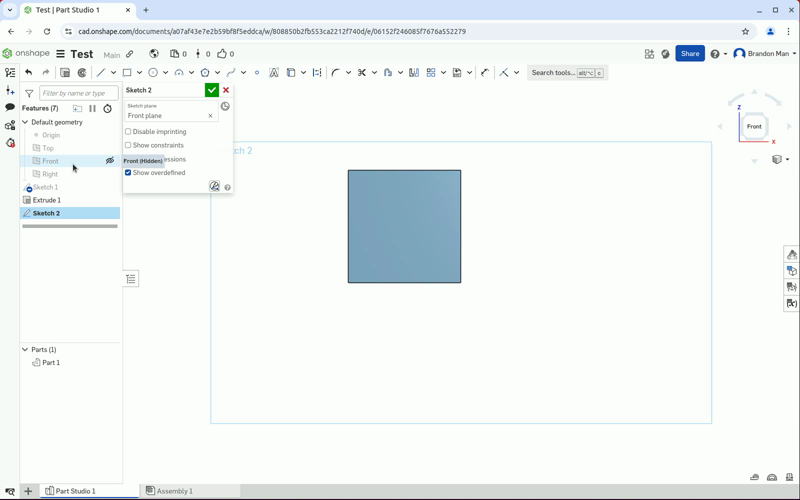
mouse_move(73, 352)
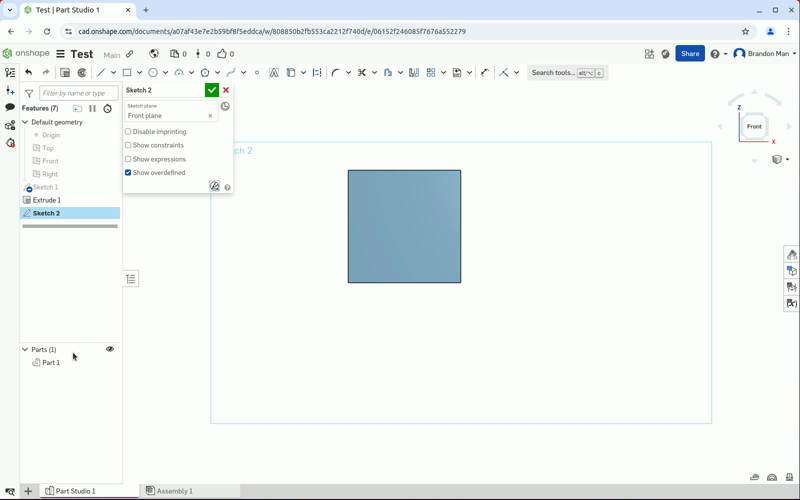
key(y)
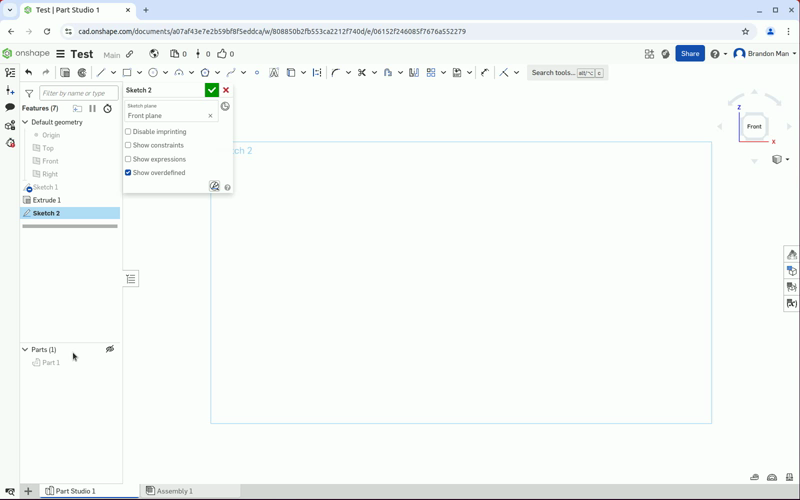
key(l)
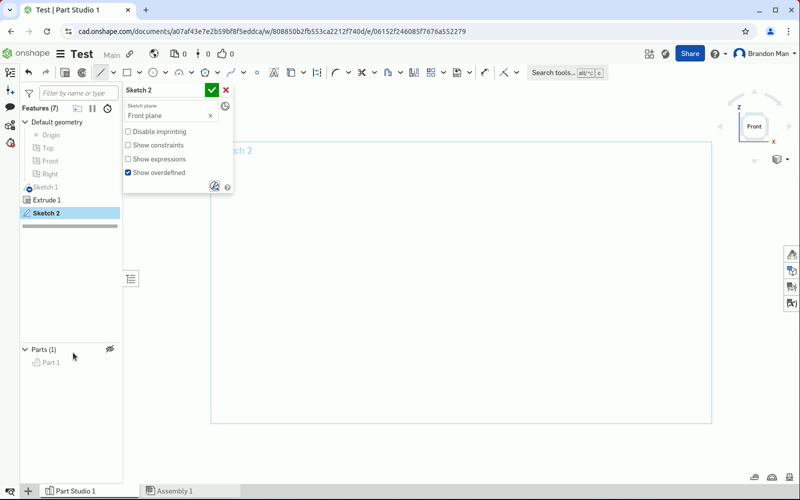
key_down(shift)
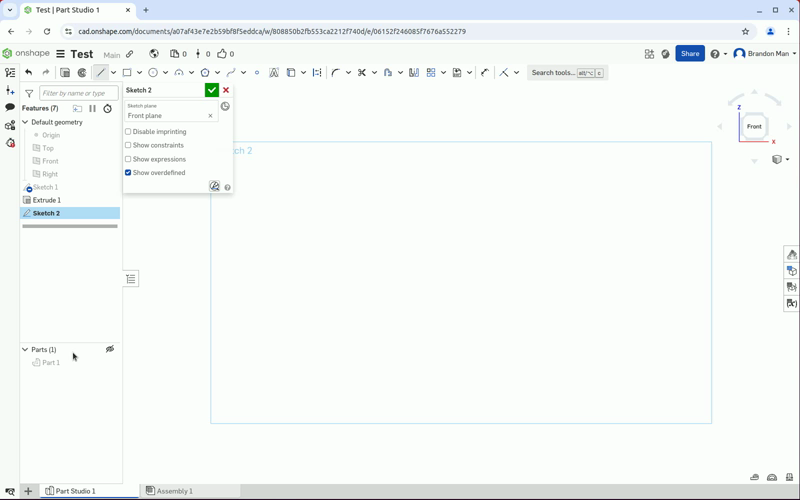
mouse_move(404, 282)
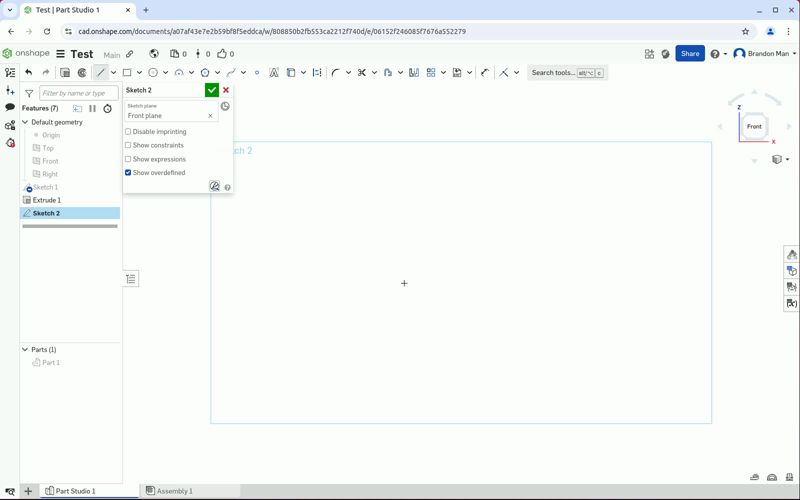
click(404, 282)
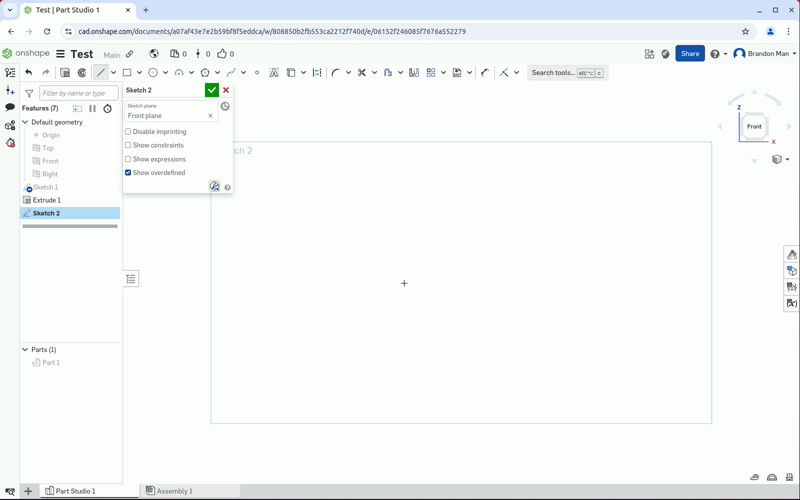
key_up(shift)
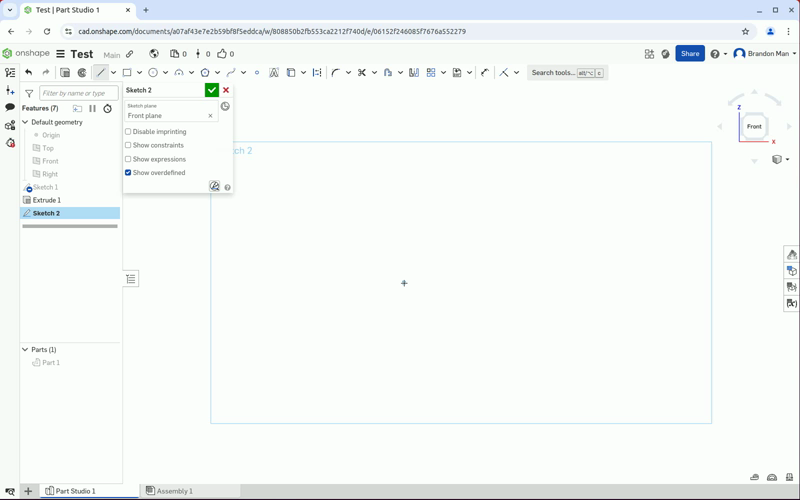
key_down(shift)
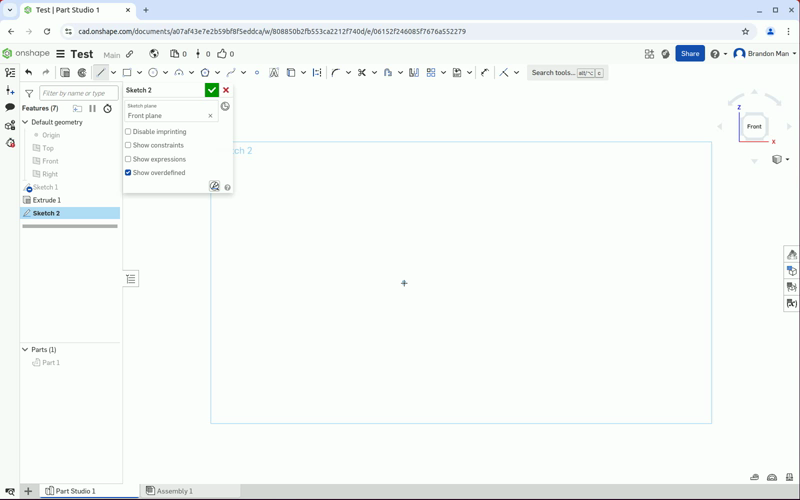
mouse_move(434, 282)
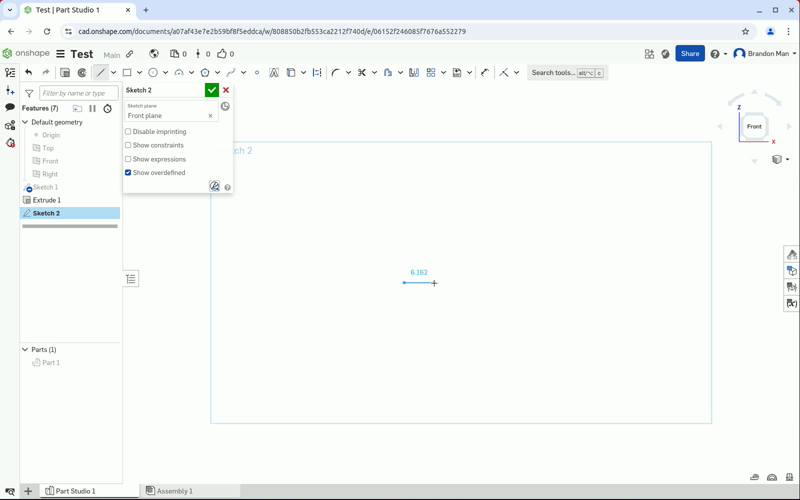
mouse_move(461, 282)
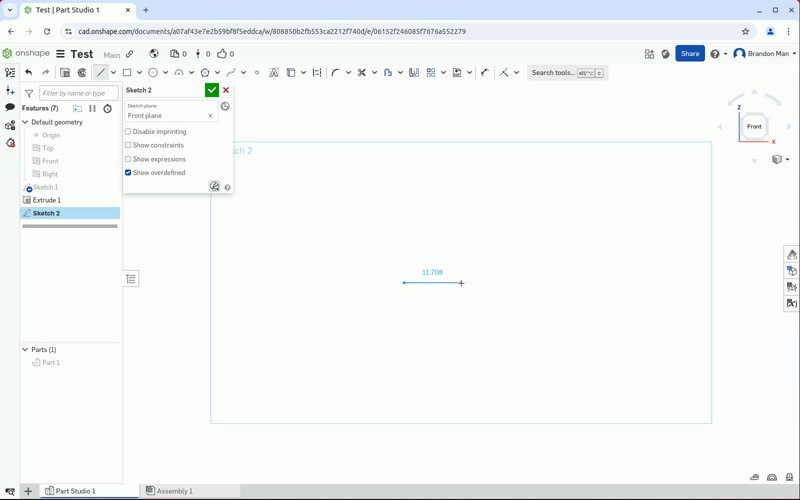
click(461, 282)
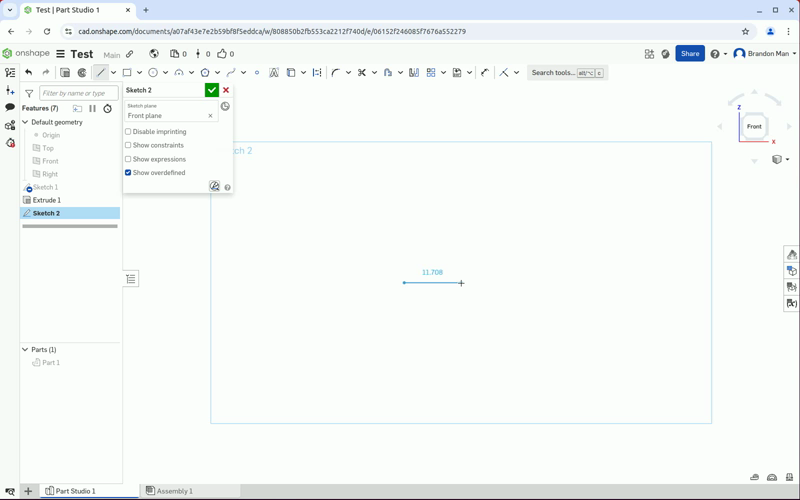
key_up(shift)
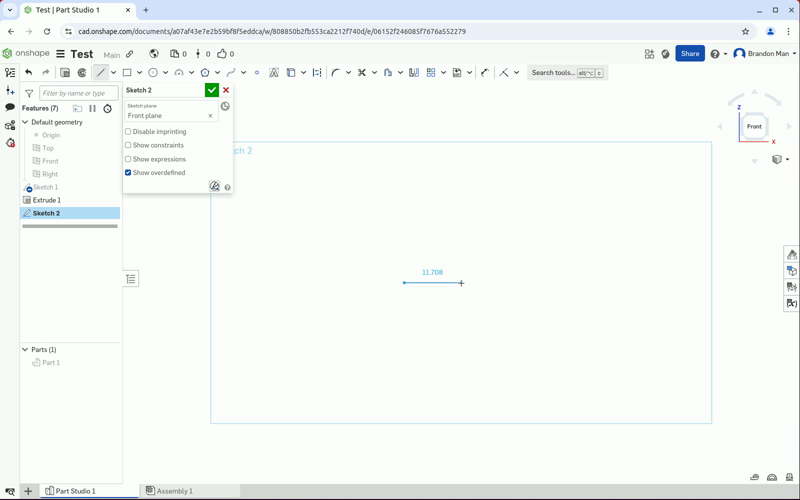
key_down(shift)
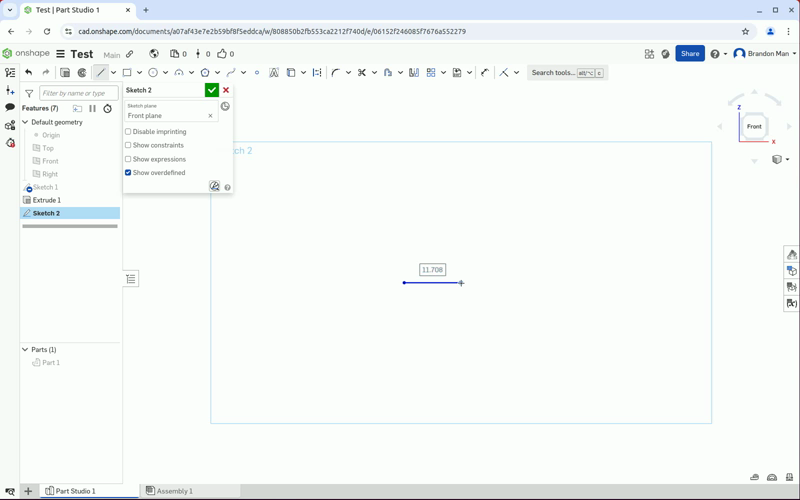
mouse_move(491, 282)
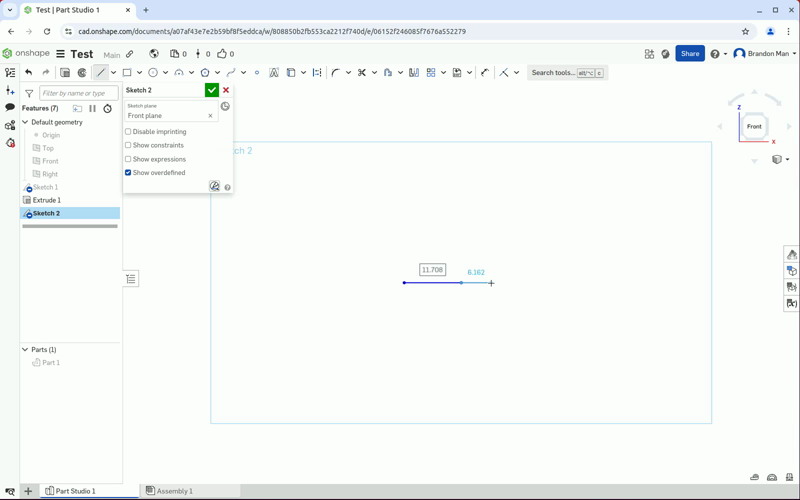
mouse_move(461, 226)
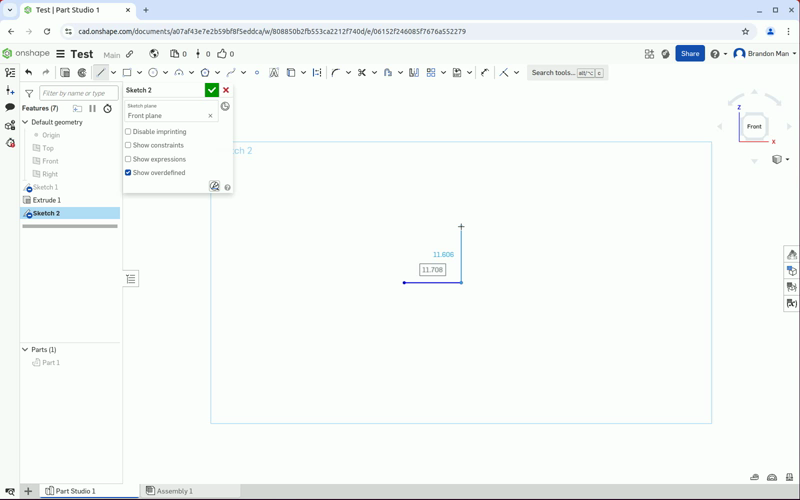
click(461, 226)
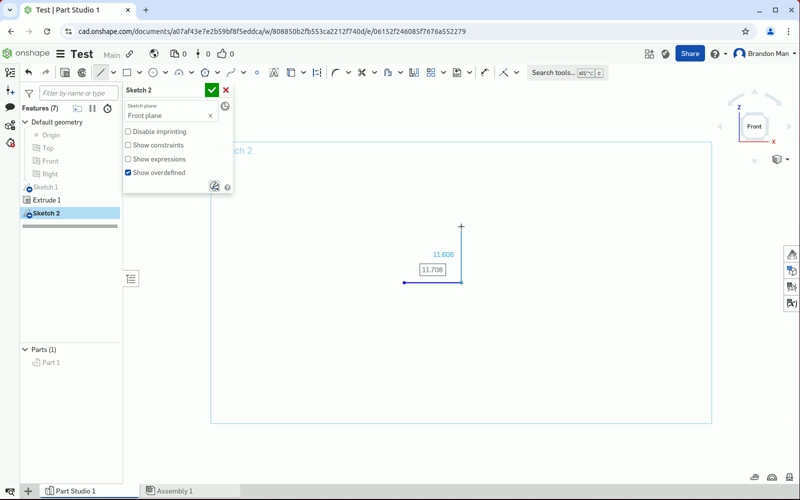
key_up(shift)
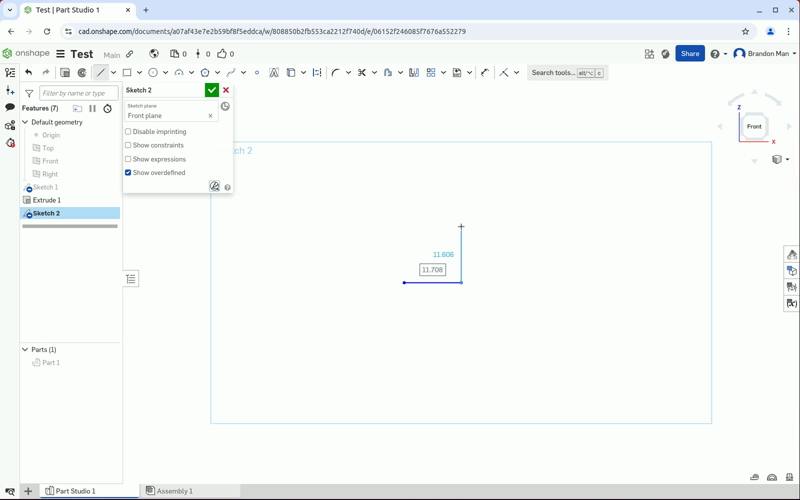
key_down(shift)
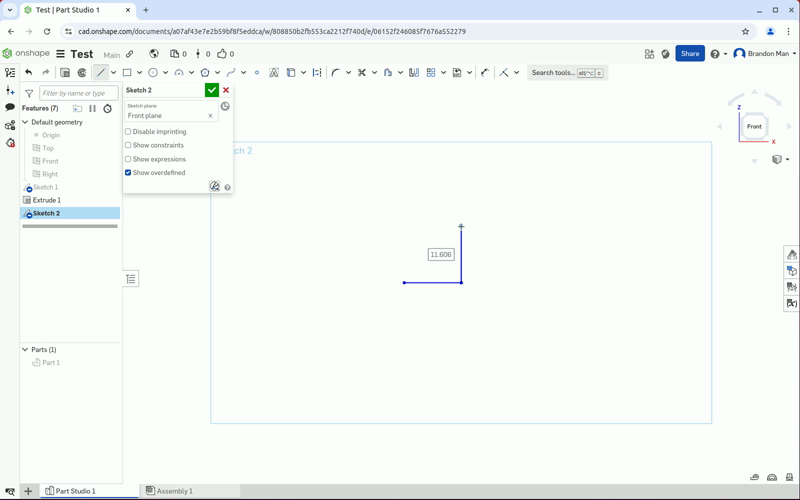
mouse_move(491, 226)
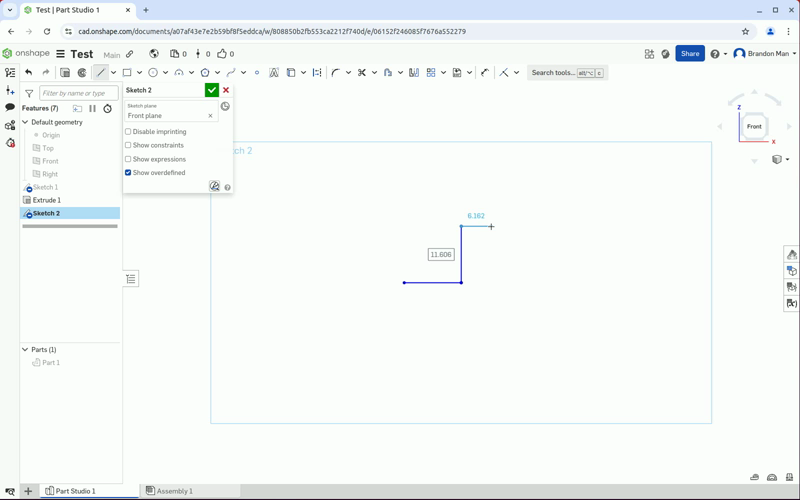
mouse_move(404, 226)
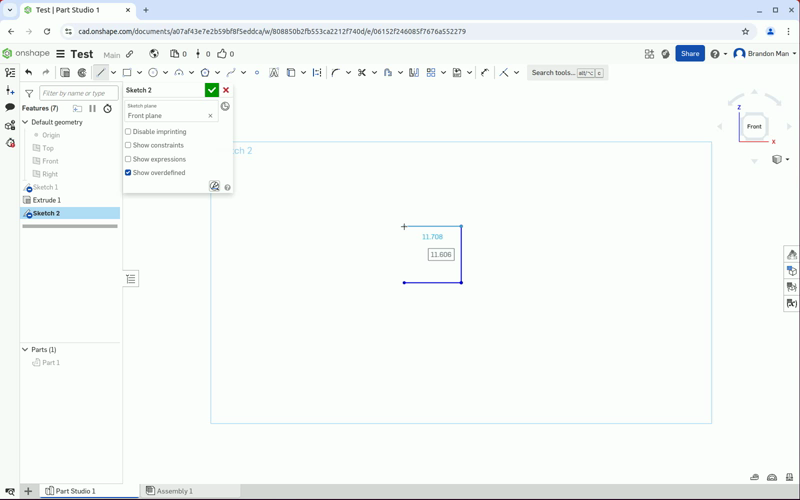
click(404, 226)
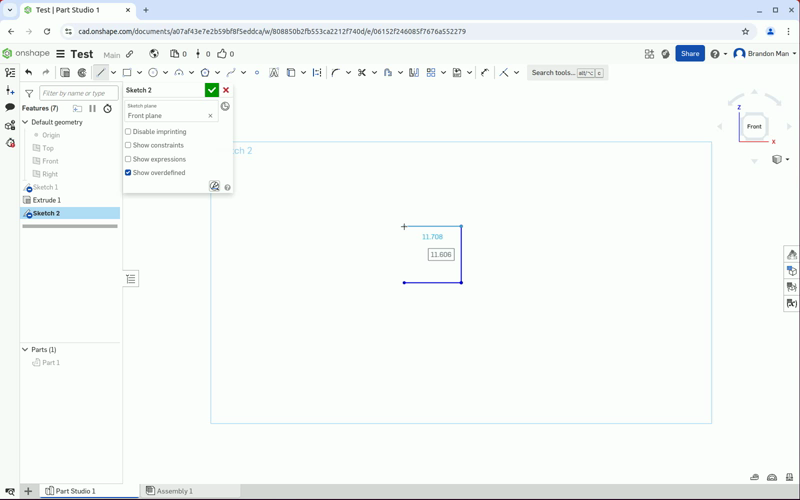
key_up(shift)
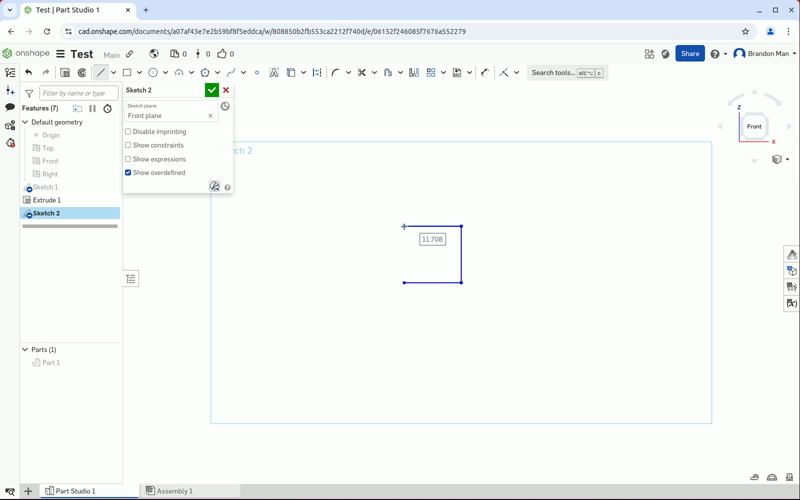
mouse_move(434, 226)
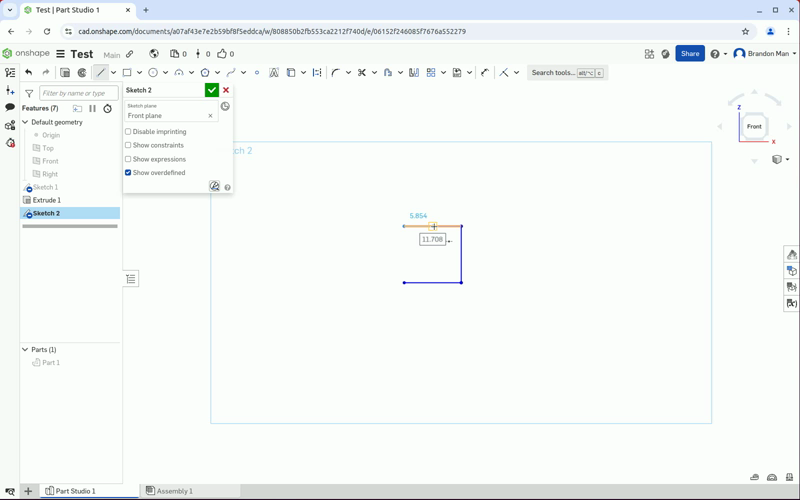
key_down(shift)
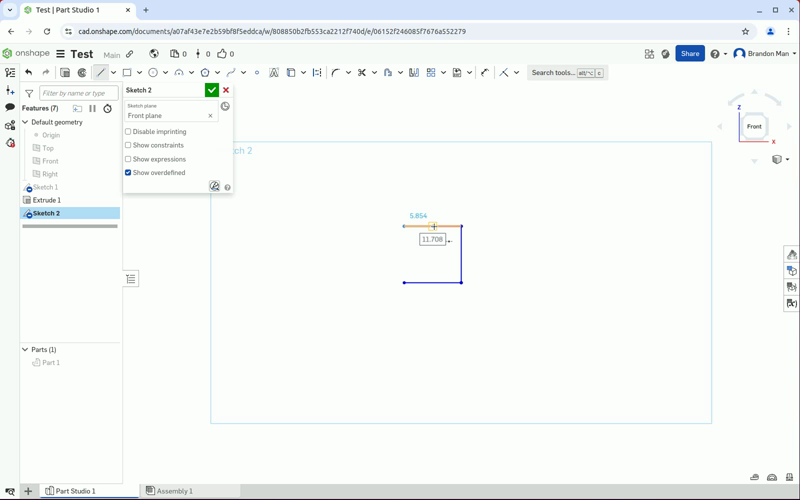
mouse_move(404, 282)
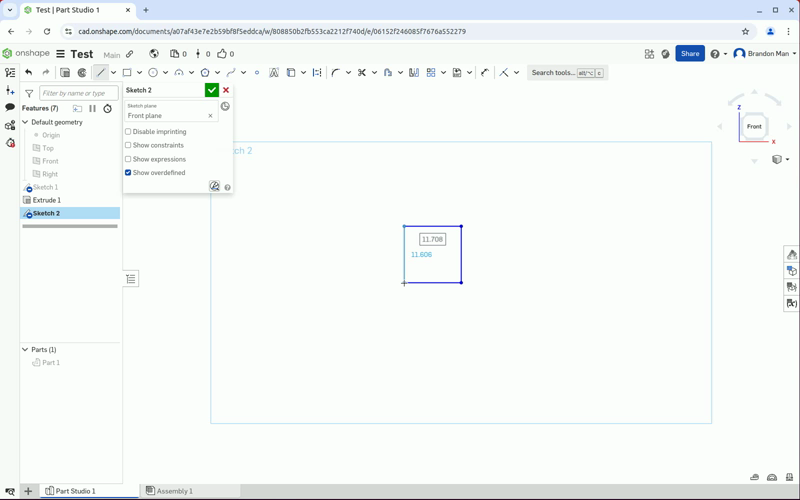
key_up(shift)
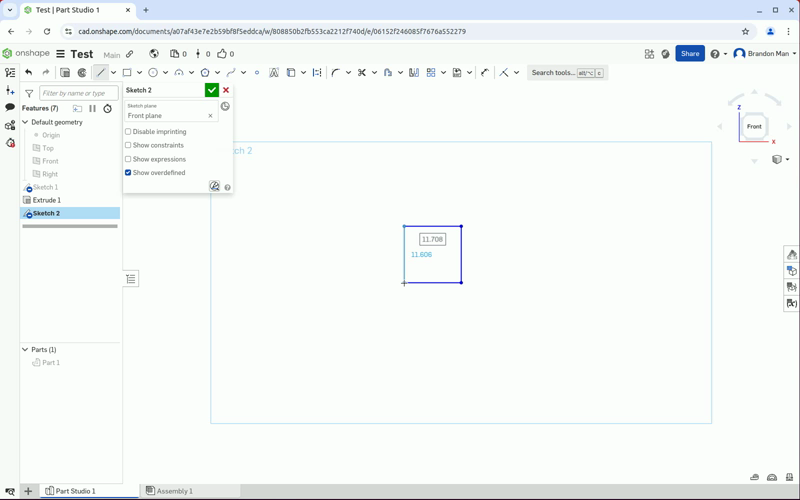
click(404, 282)
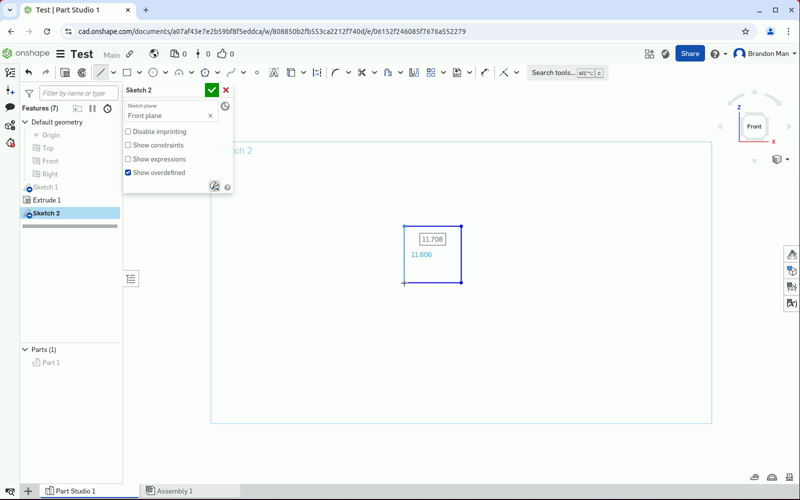
key(esc)
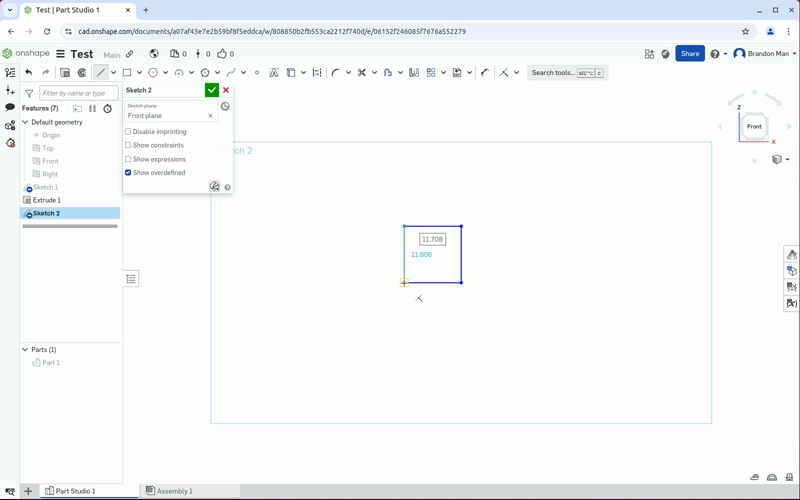
mouse_move(458, 237)
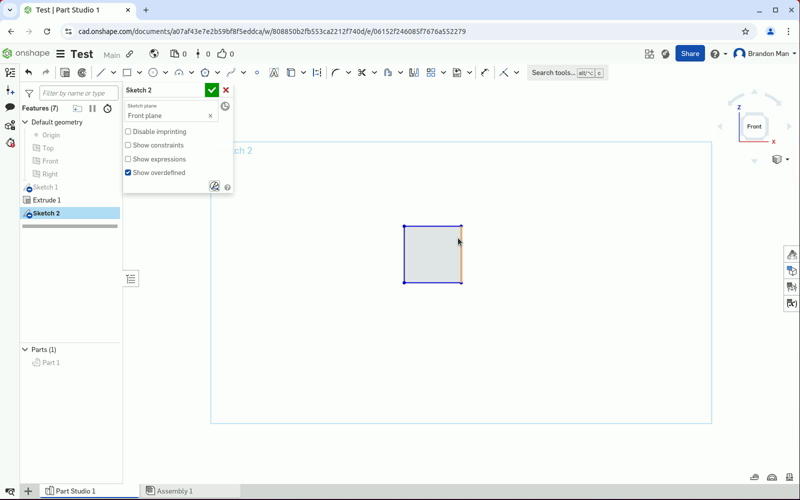
click(458, 237)
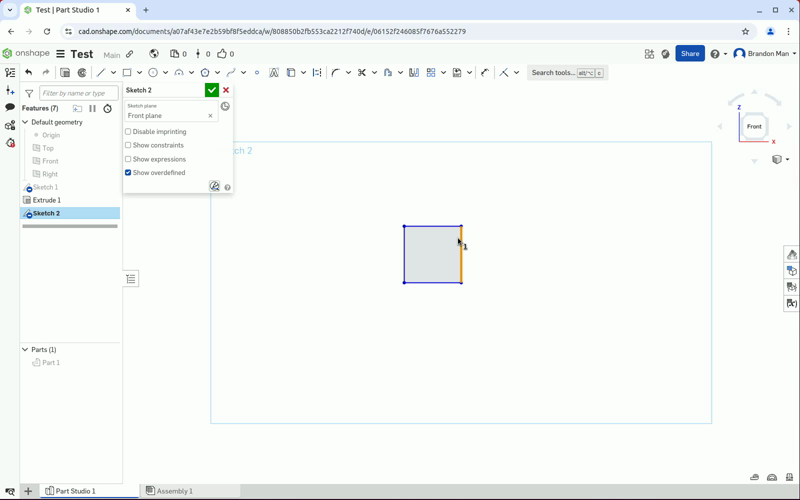
mouse_move(73, 352)
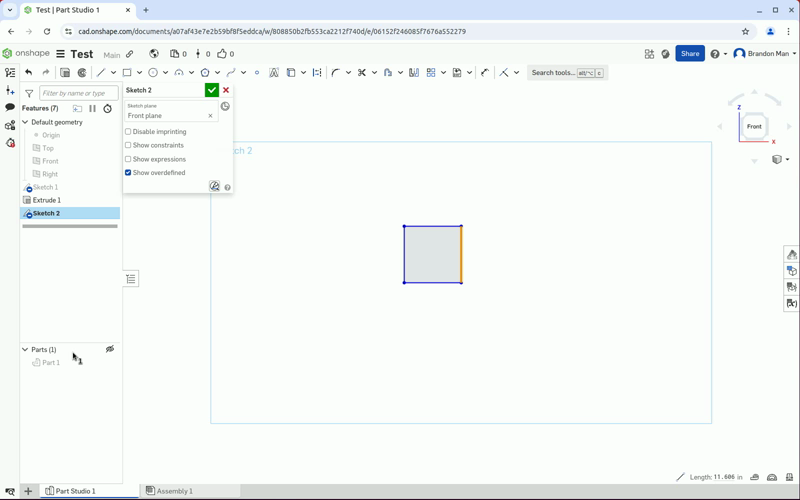
key(shift+y)
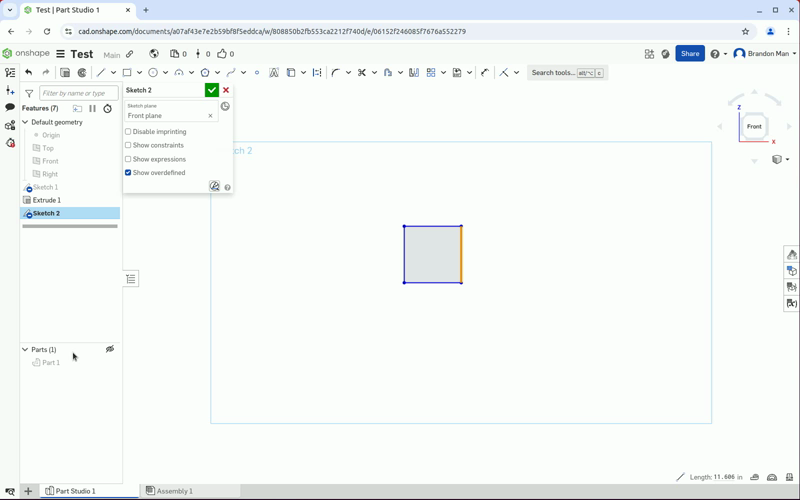
key(shift+e)
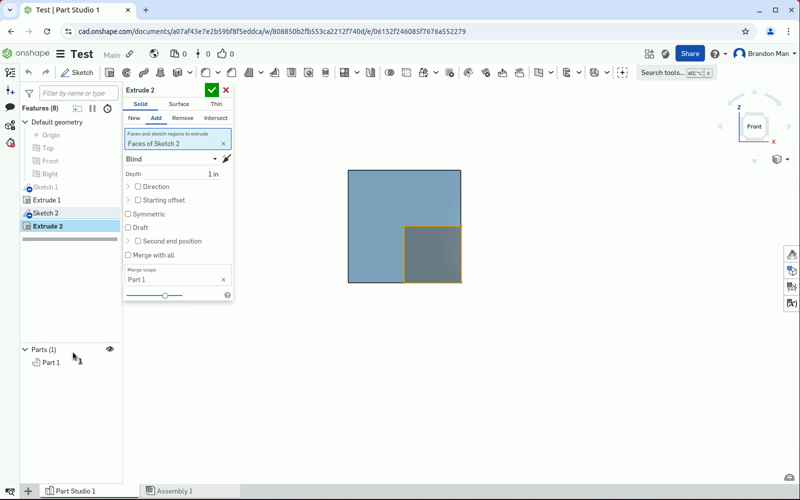
mouse_move(143, 106)
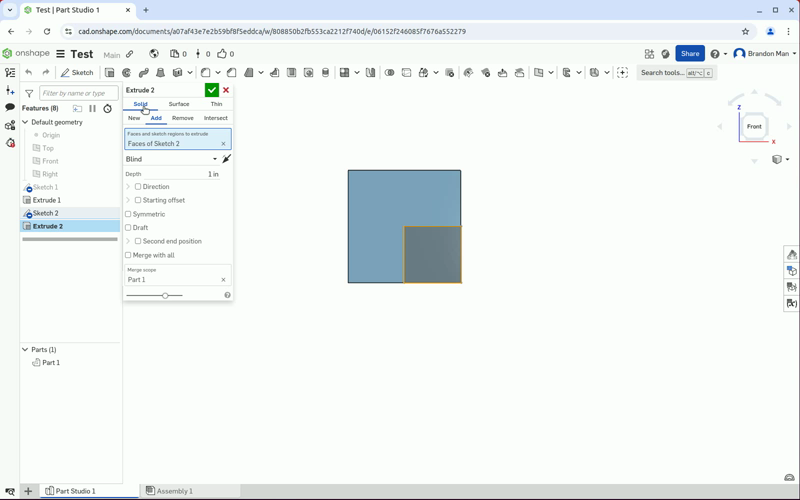
click(143, 106)
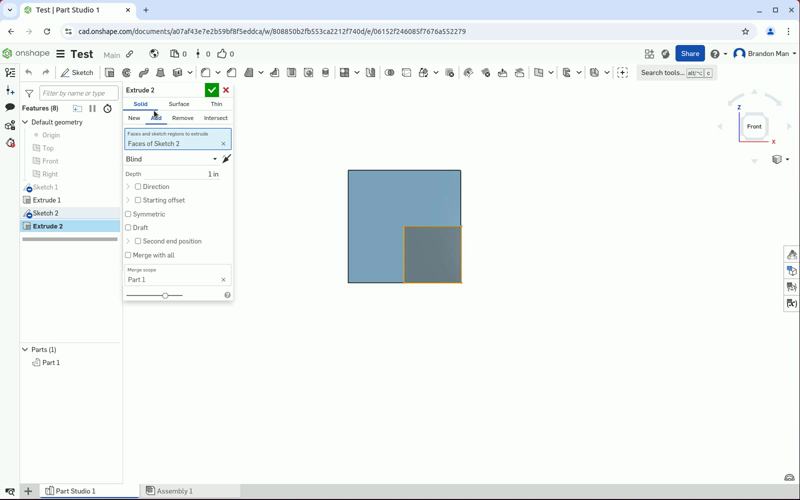
mouse_move(186, 120)
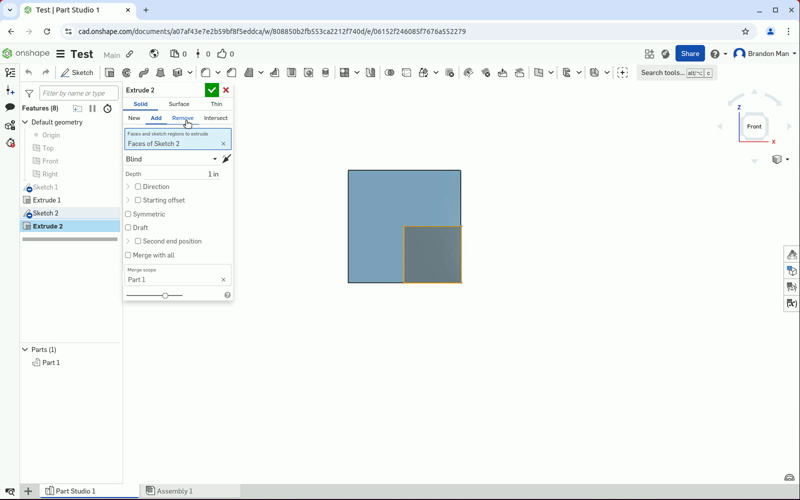
click(186, 120)
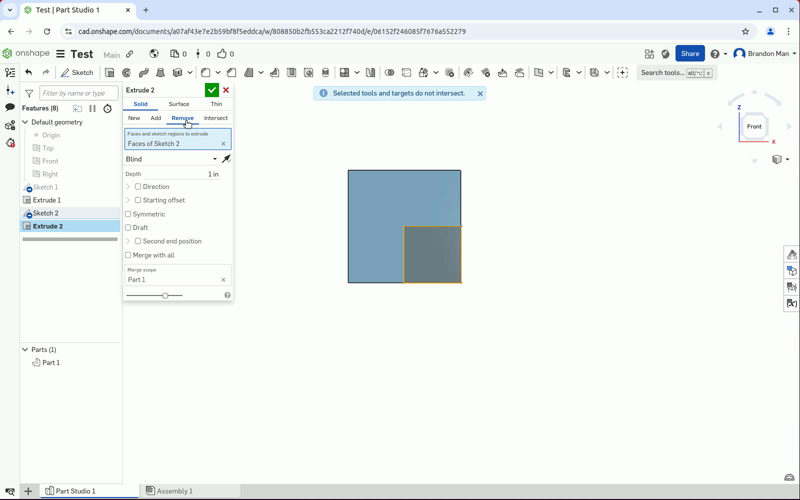
key(tab, 4)
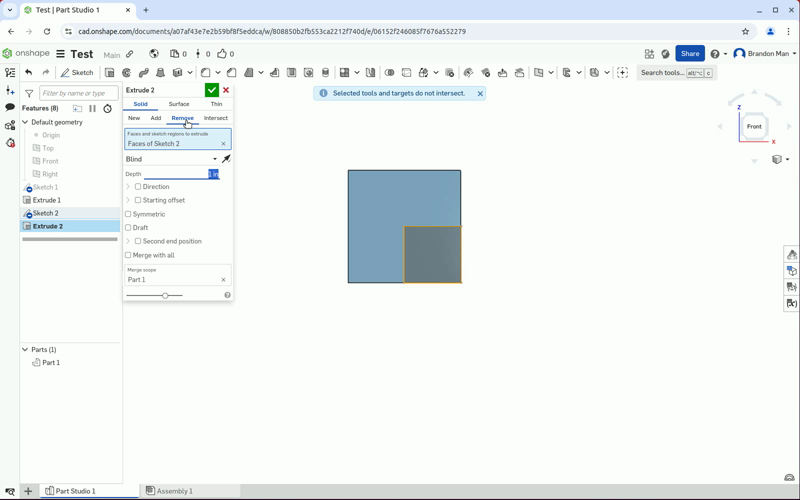
text(-11.554)
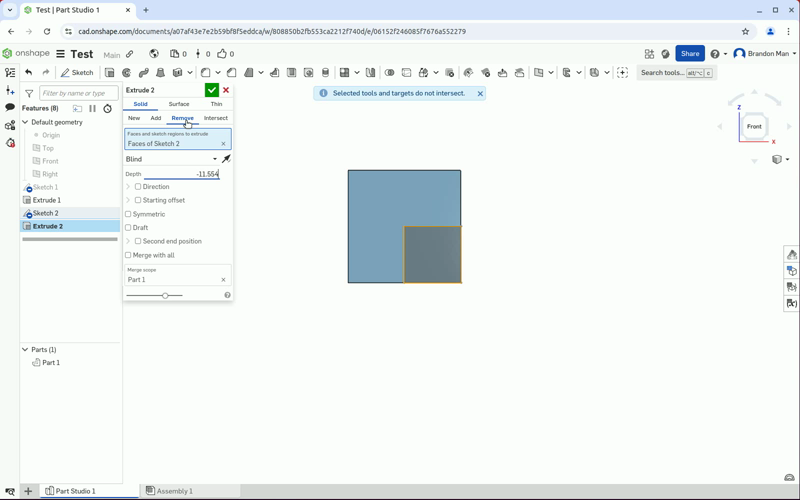
key(tab, 6)
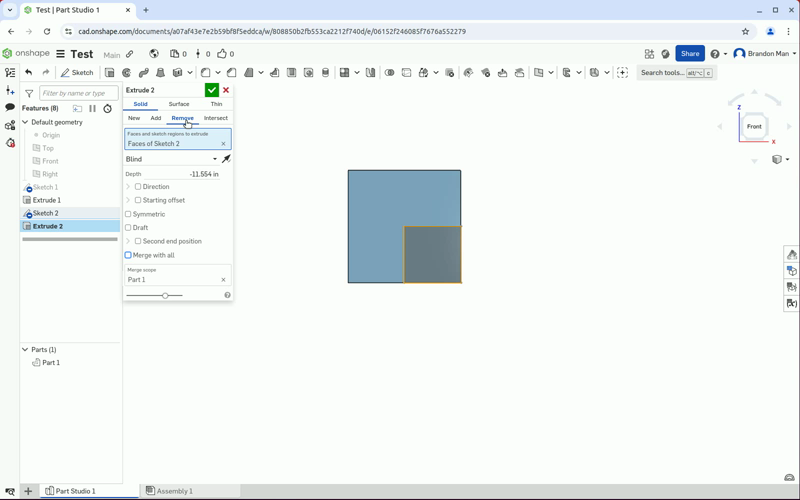
key(space)
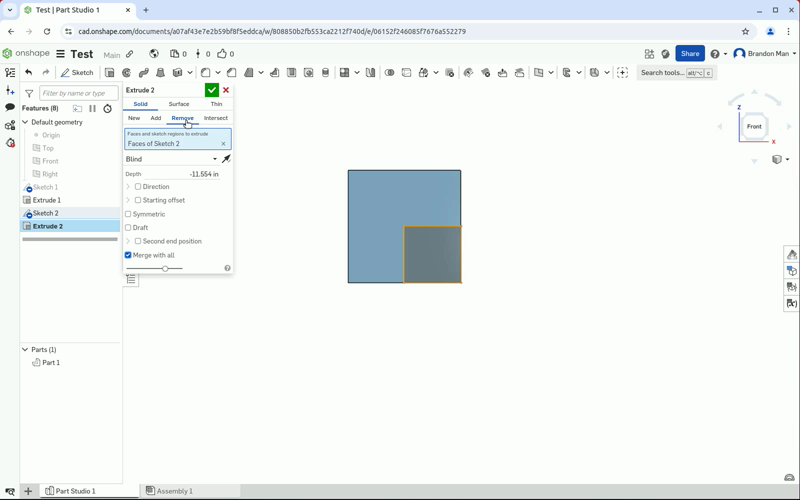
key(enter)
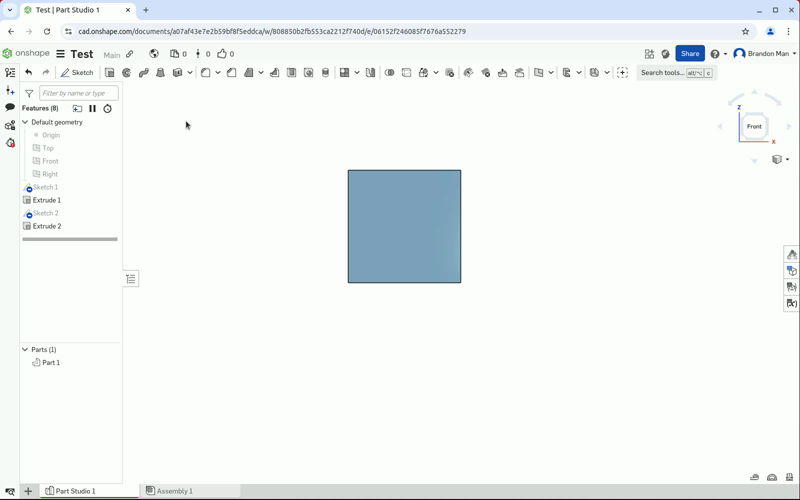
key(shift+h)
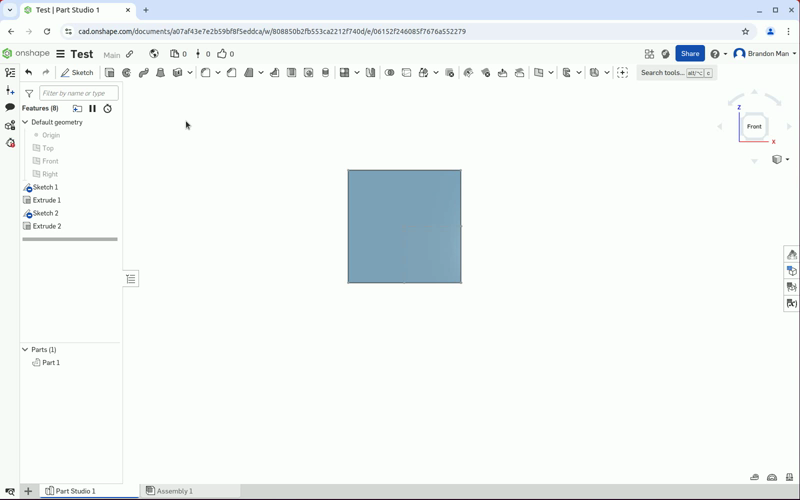
key(shift+h)
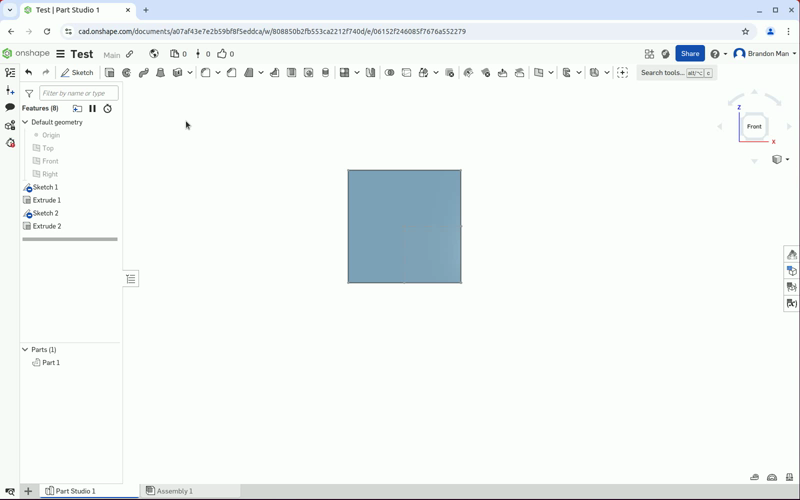
key(shift+7)
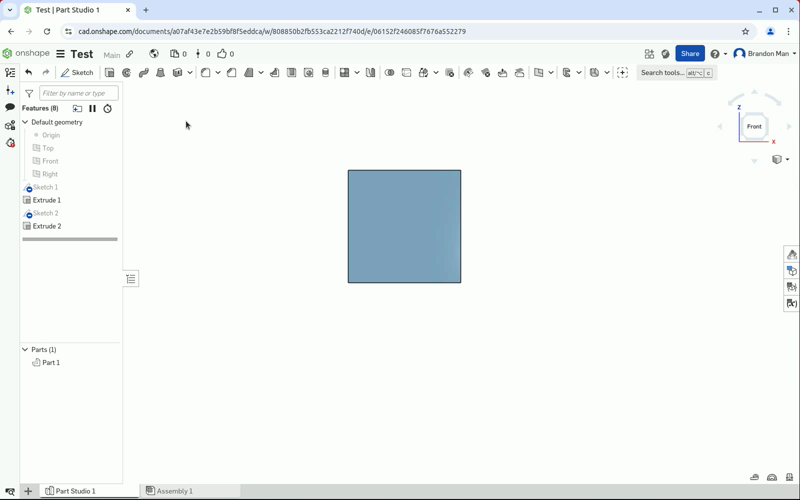
key(left, 2)
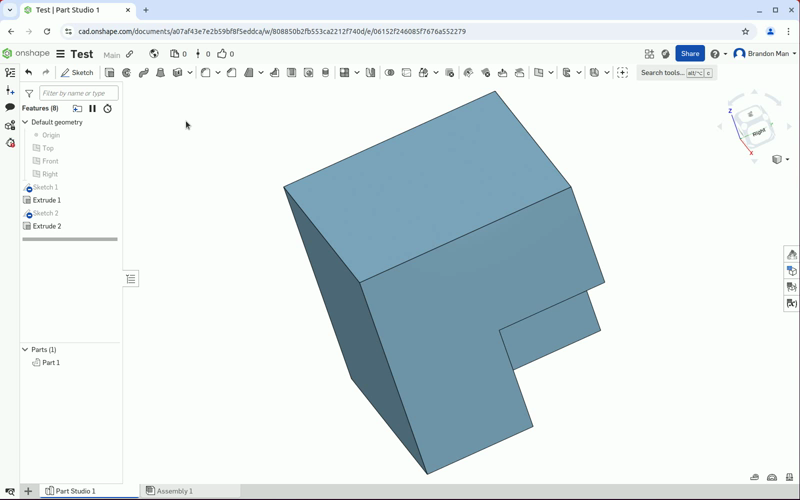
key(down, 2)
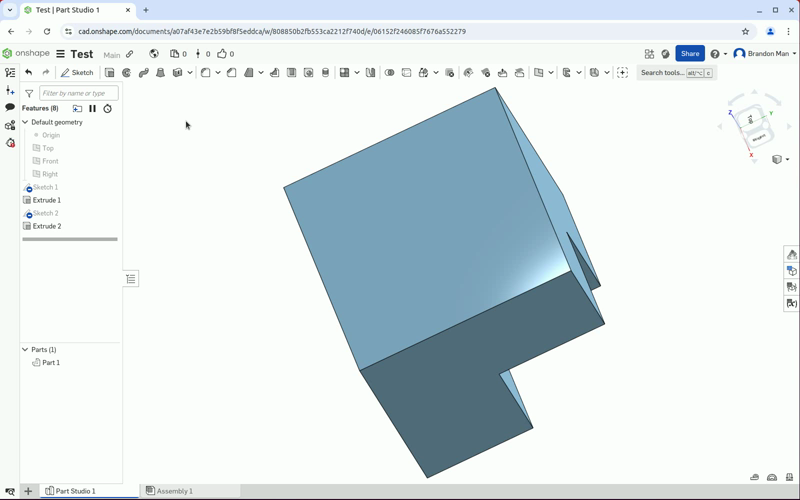
key(up, 2)
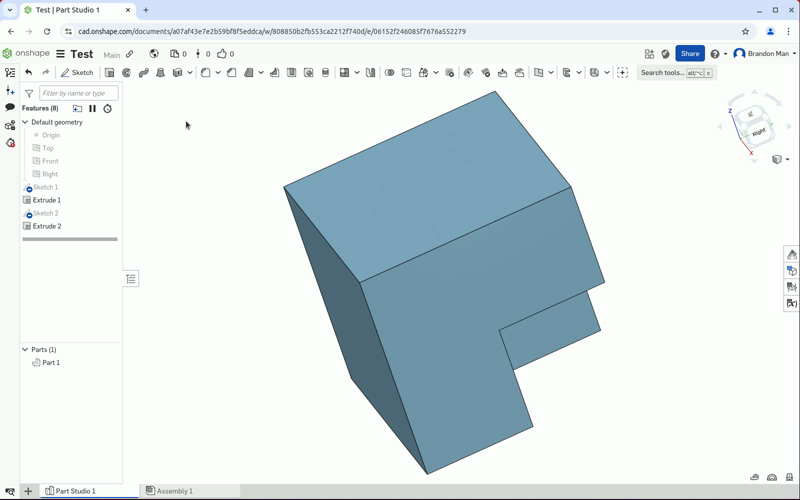
key(right, 2)
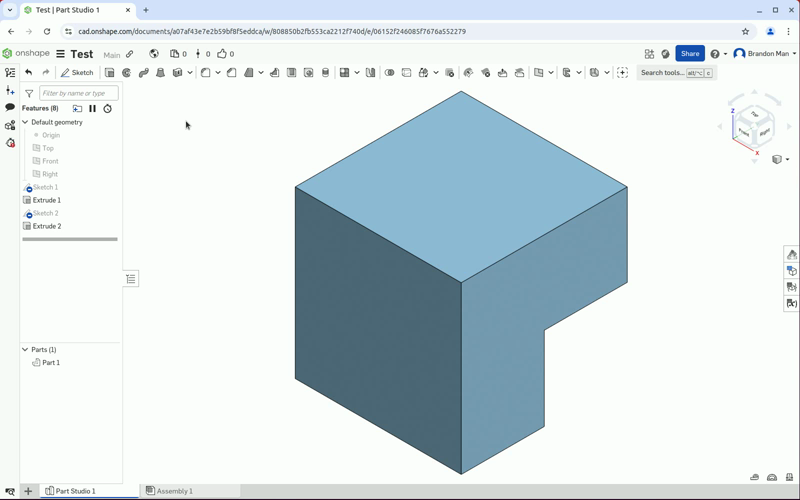
mouse_move(73, 189)
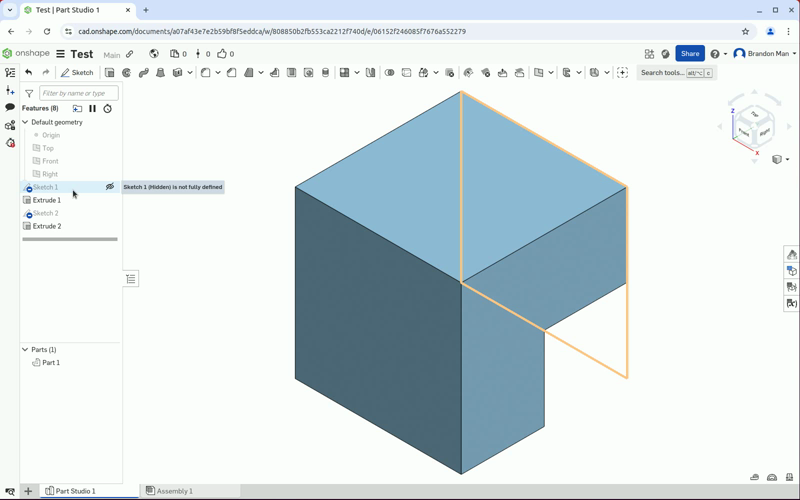
click(73, 189)